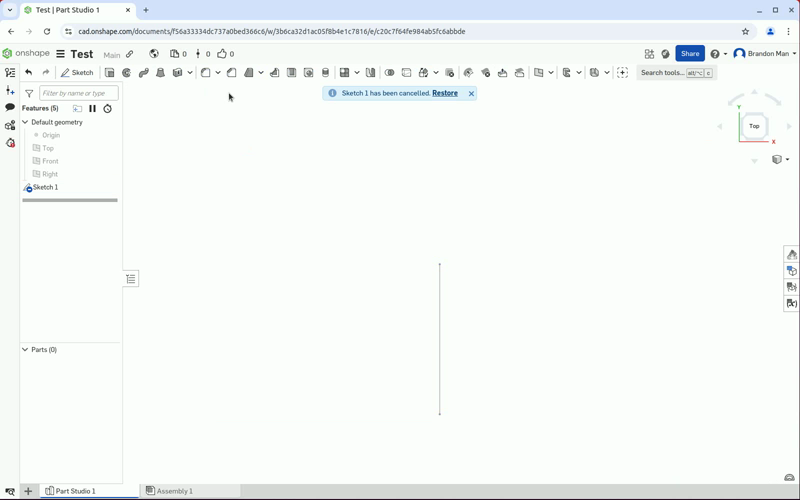
key(shift+h)
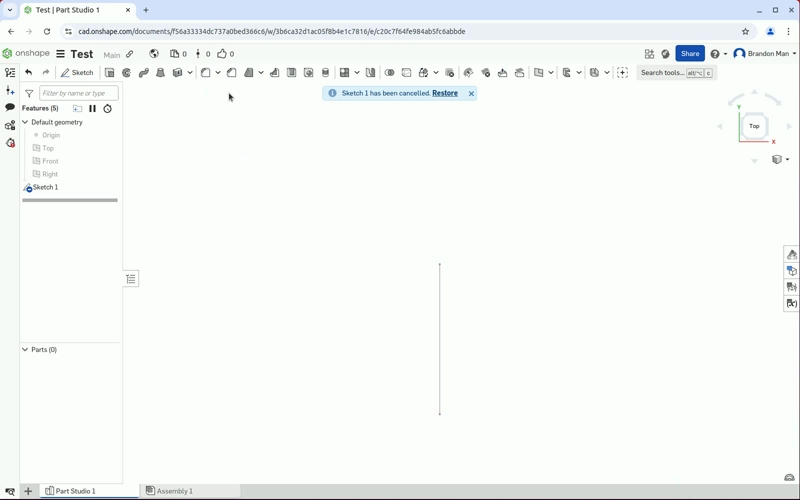
key(shift+s)
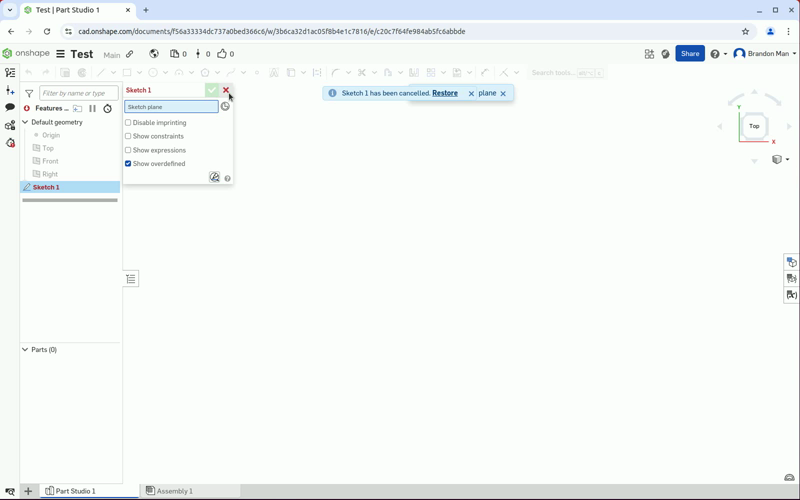
mouse_move(73, 150)
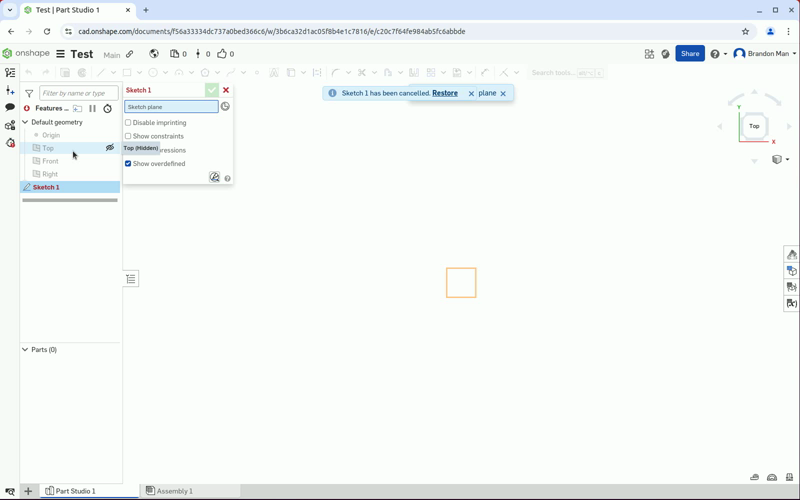
click(73, 150)
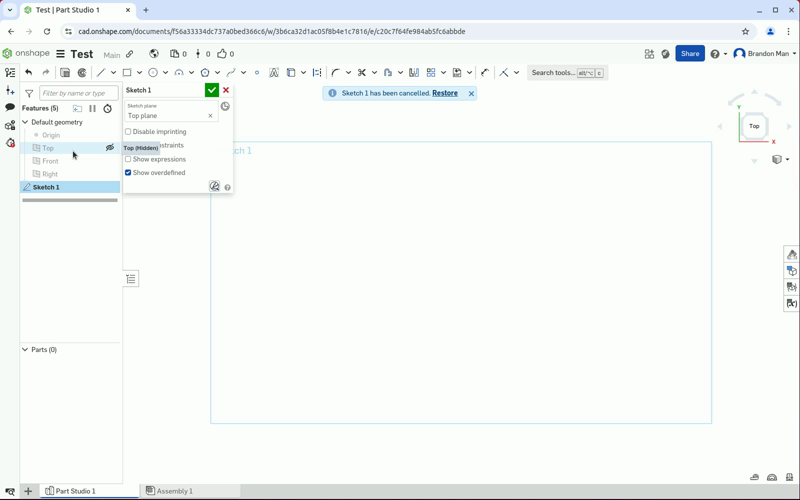
mouse_move(73, 352)
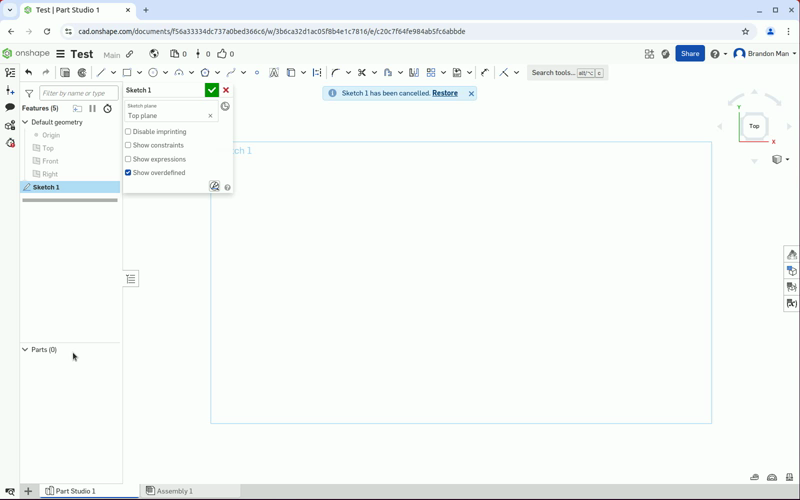
key(y)
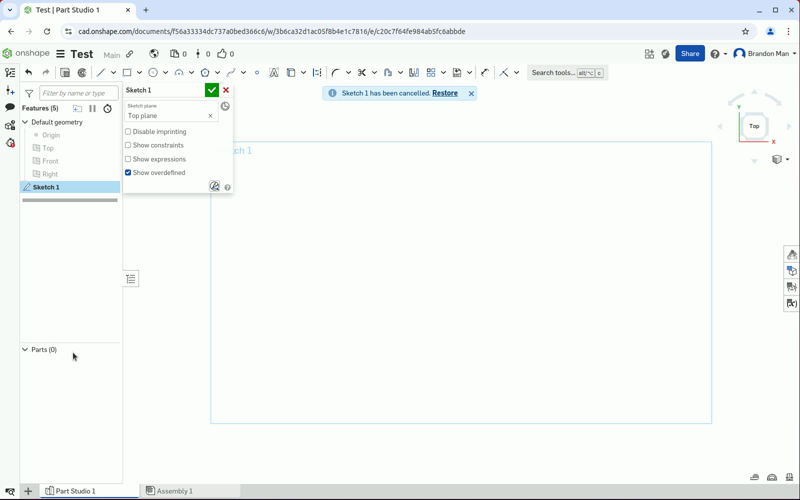
key(l)
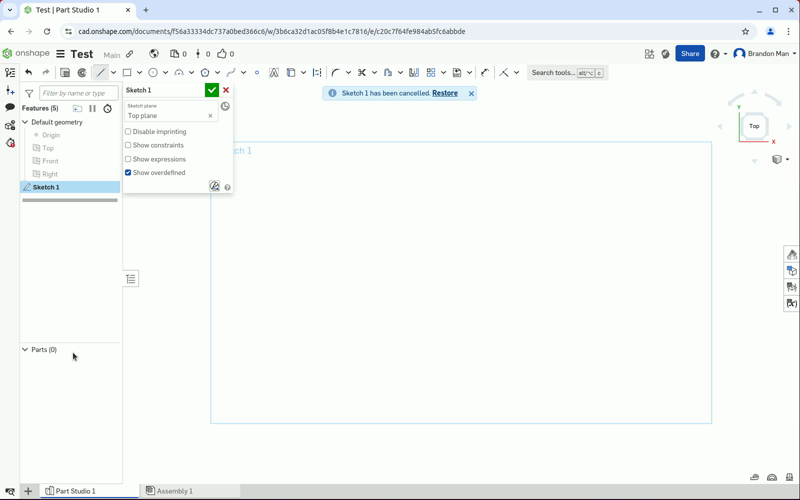
key_down(shift)
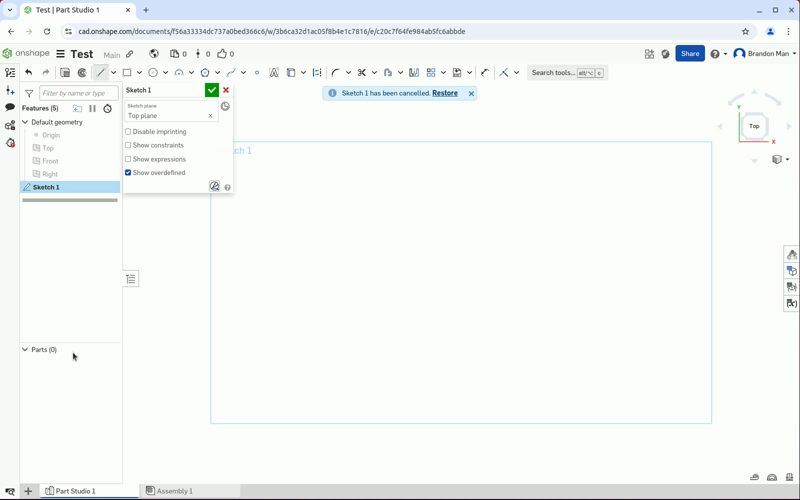
mouse_move(418, 360)
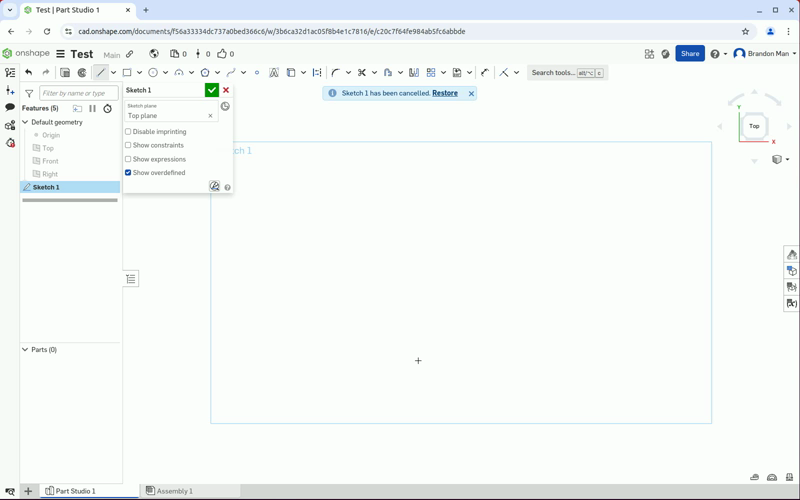
click(418, 360)
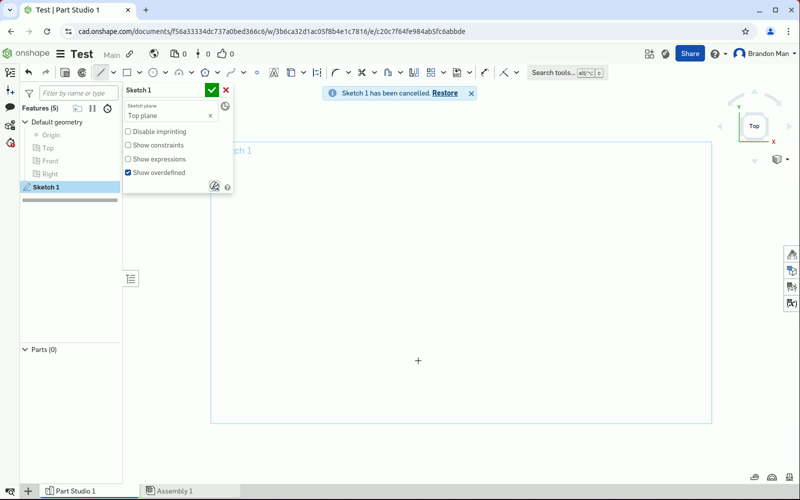
key_up(shift)
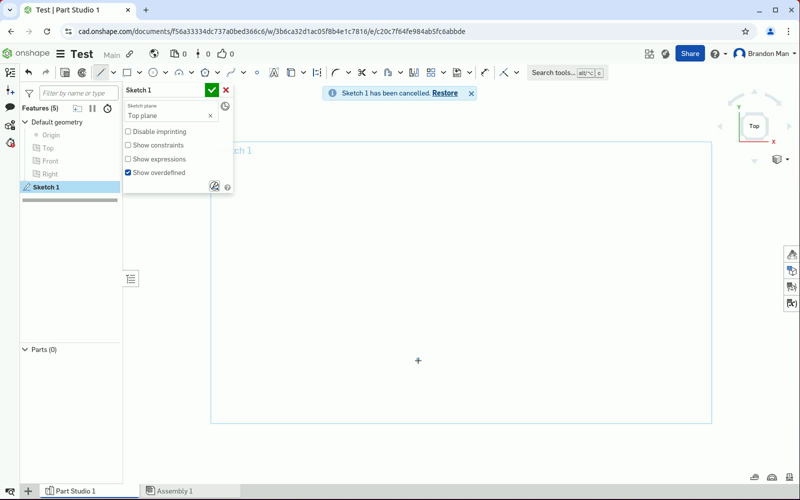
key_down(shift)
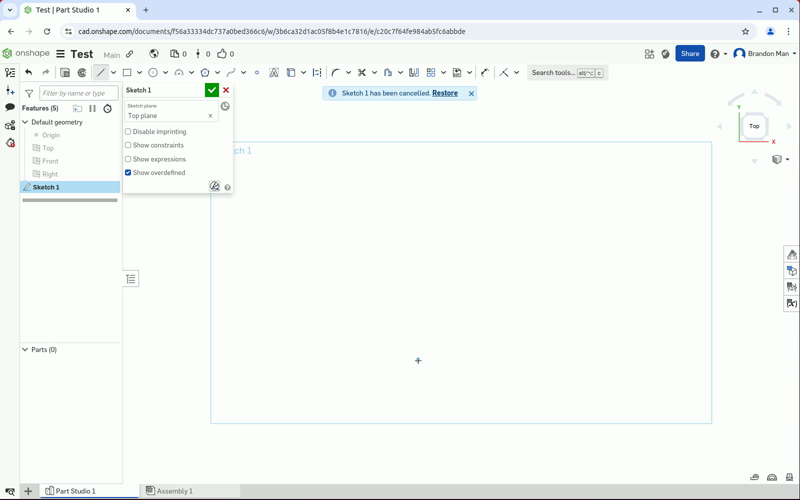
mouse_move(516, 360)
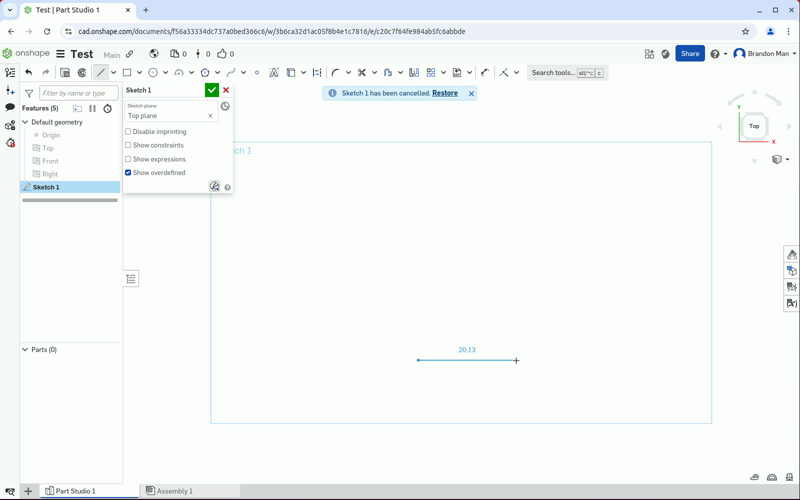
click(516, 360)
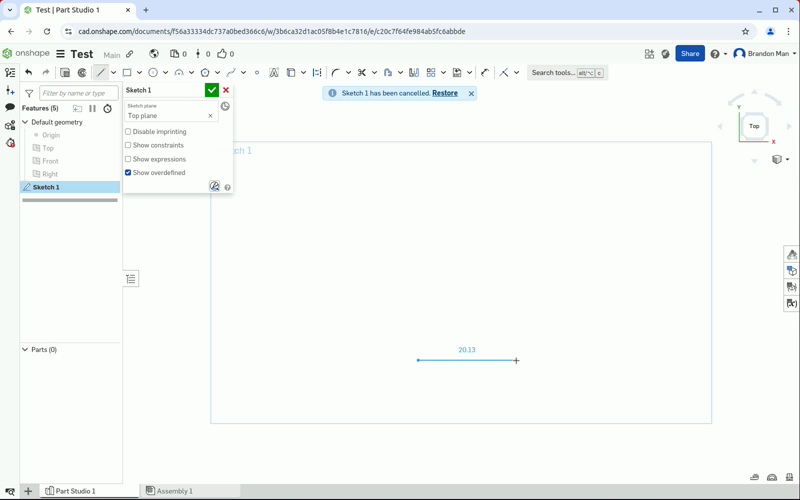
key_up(shift)
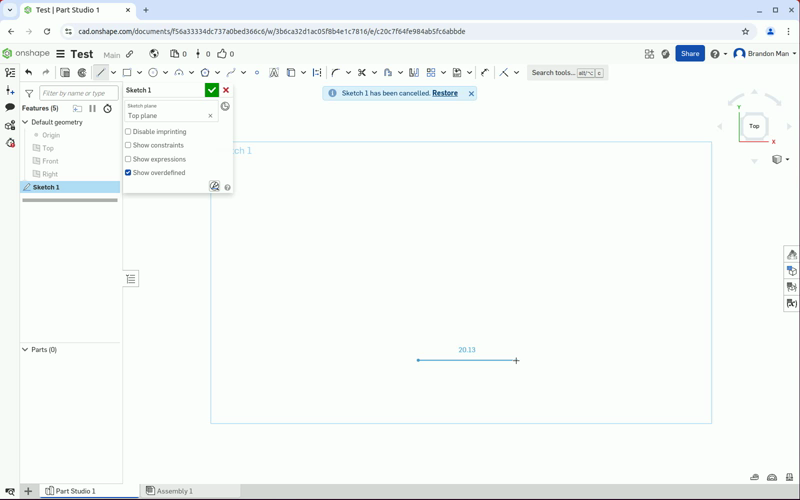
key_down(shift)
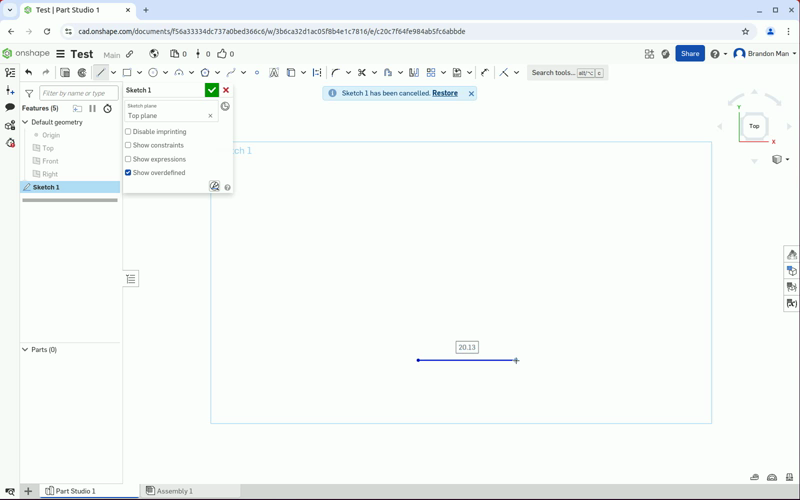
mouse_move(516, 206)
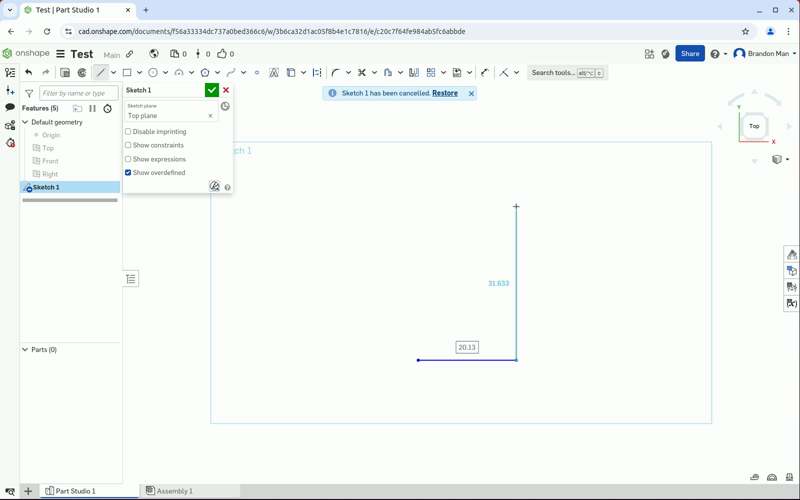
click(516, 206)
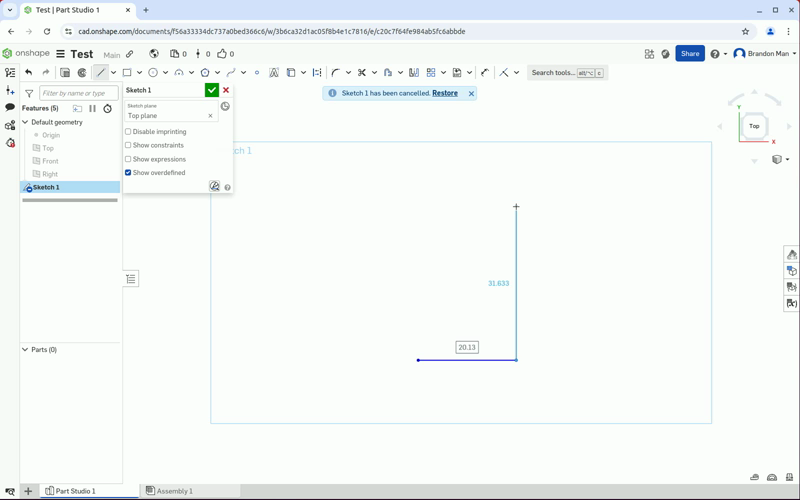
key_up(shift)
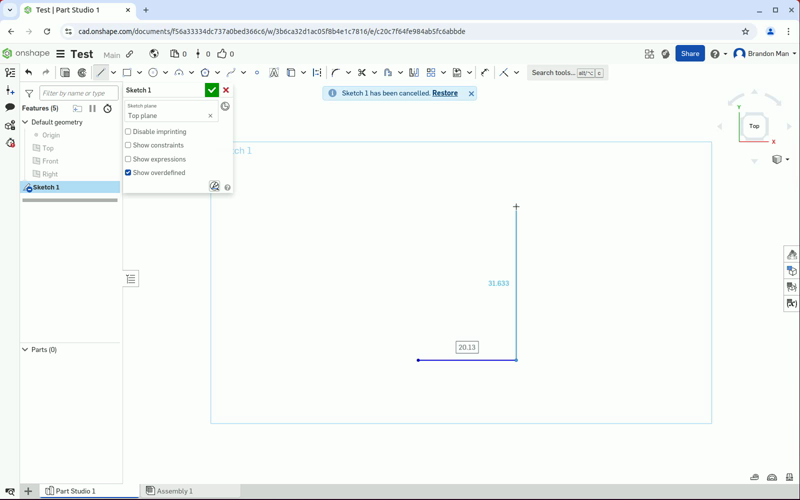
key_down(shift)
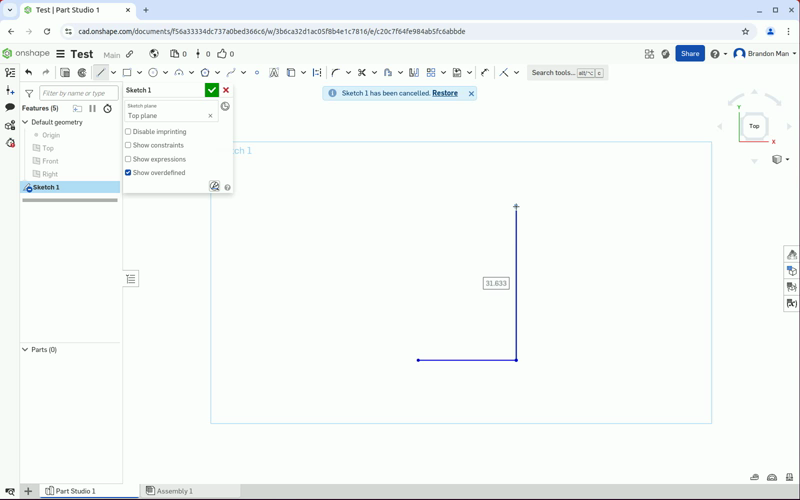
mouse_move(418, 206)
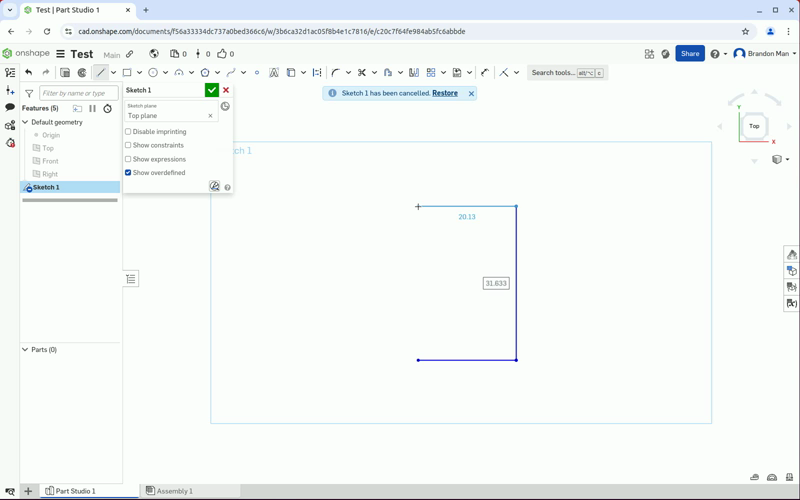
click(418, 206)
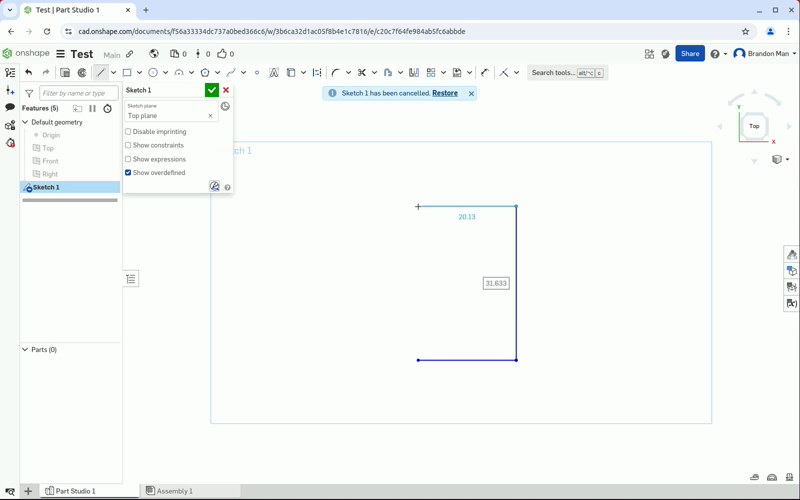
key_up(shift)
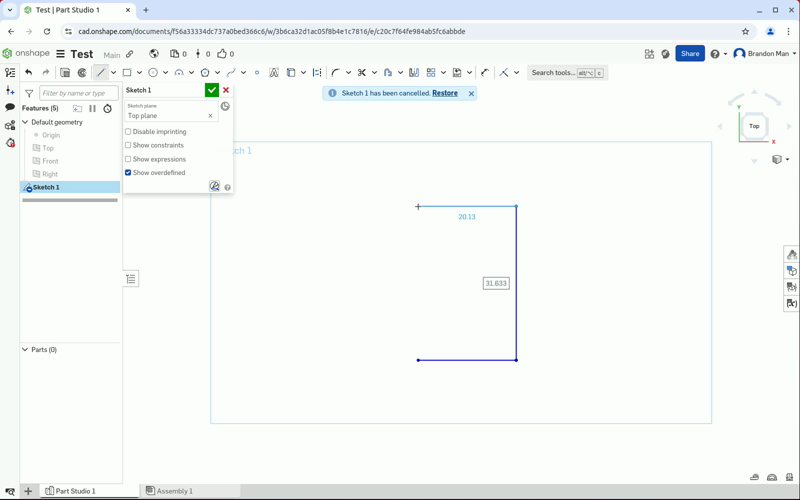
key_down(shift)
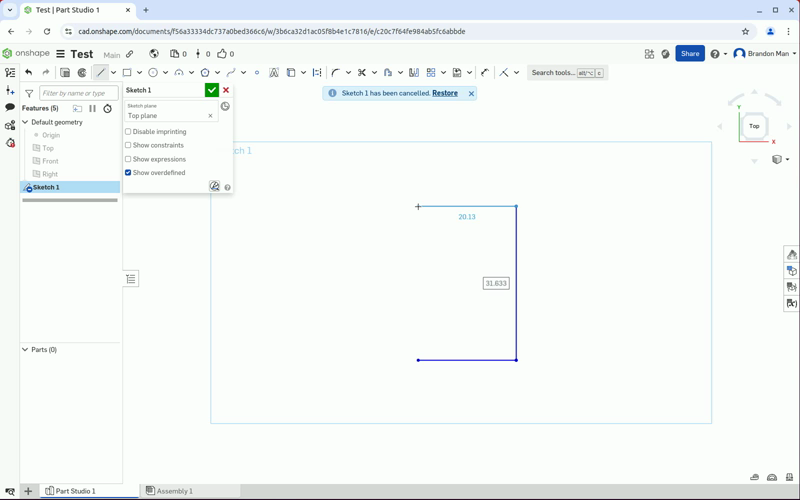
mouse_move(418, 360)
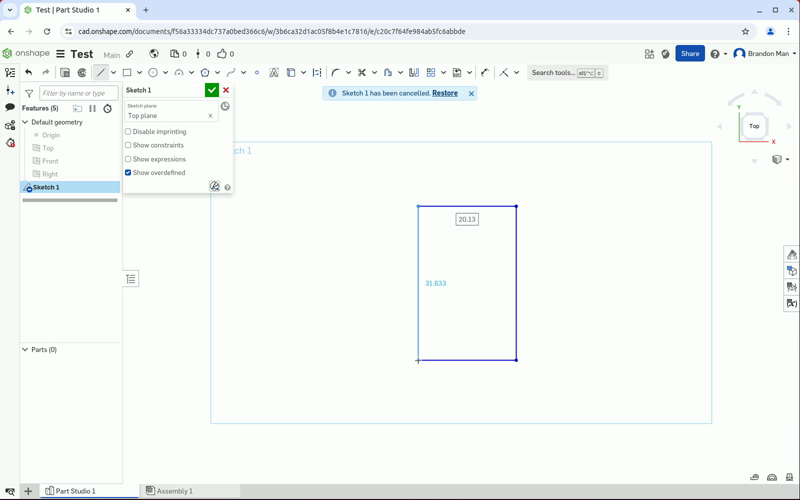
key_up(shift)
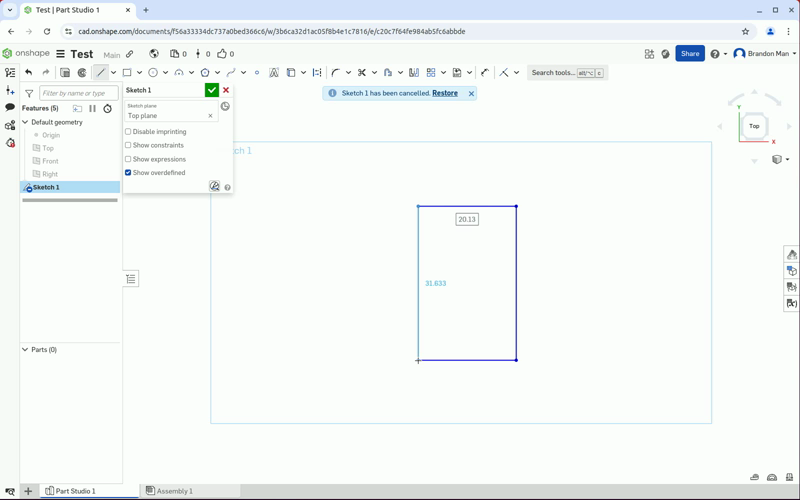
click(418, 360)
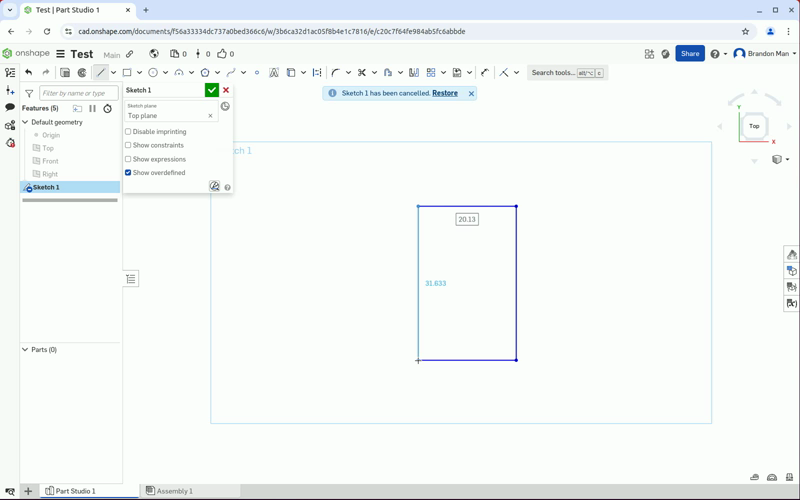
key(esc)
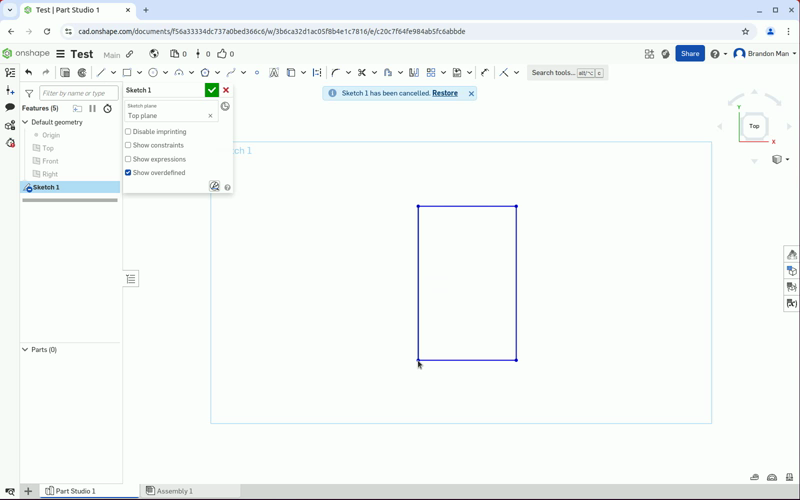
mouse_move(436, 233)
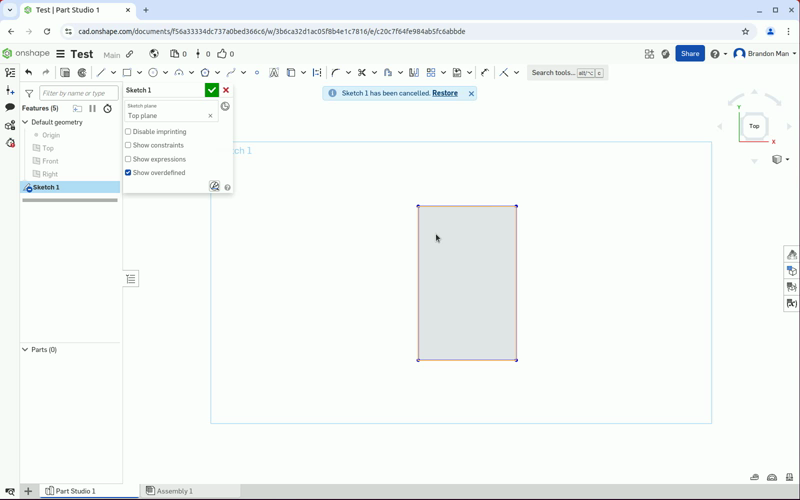
click(436, 233)
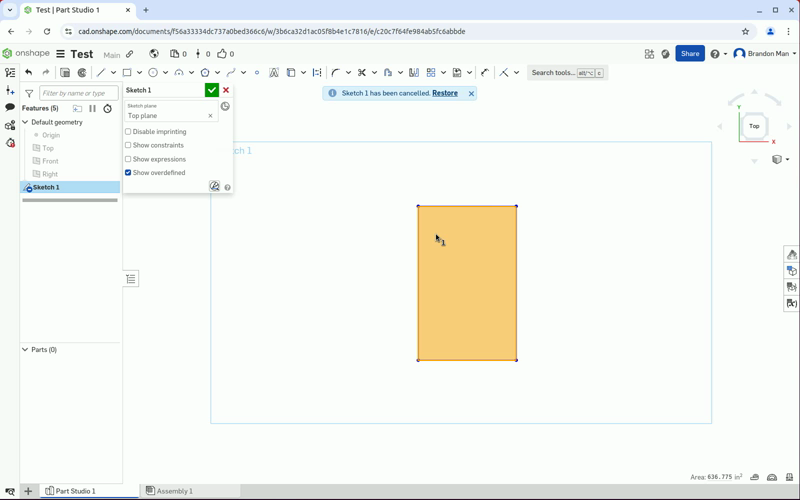
mouse_move(73, 352)
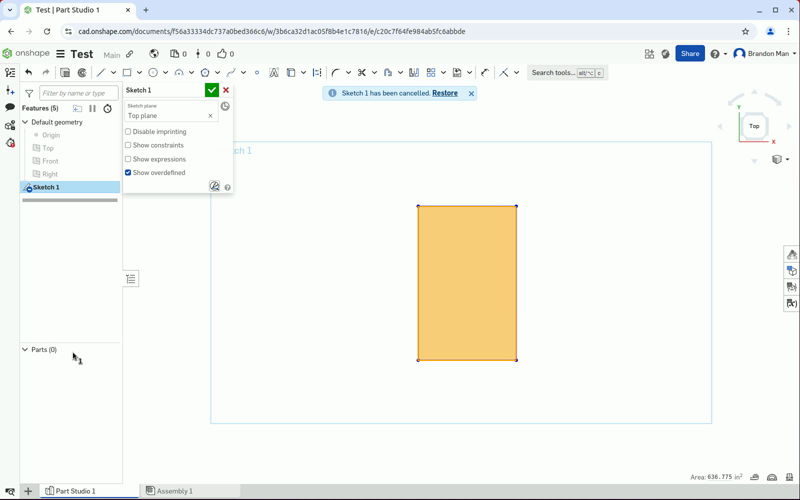
key(shift+y)
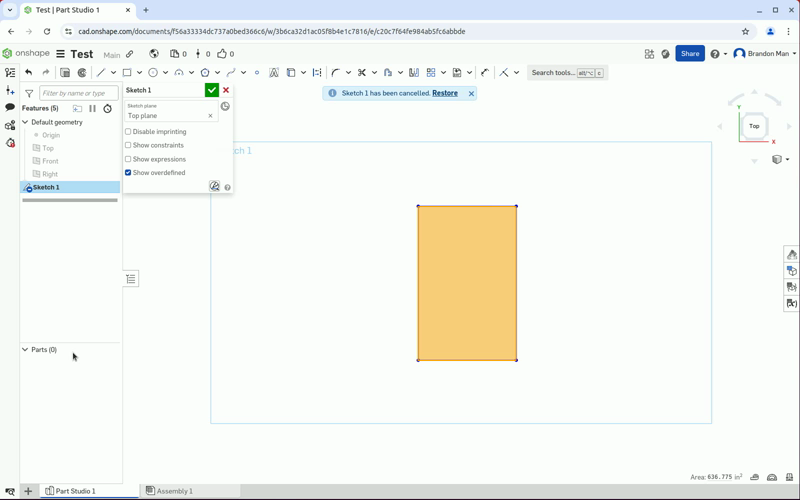
key(shift+e)
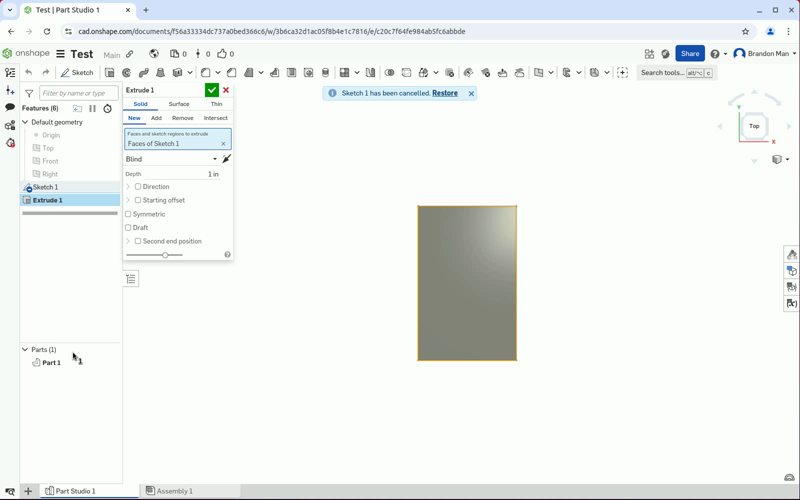
mouse_move(143, 106)
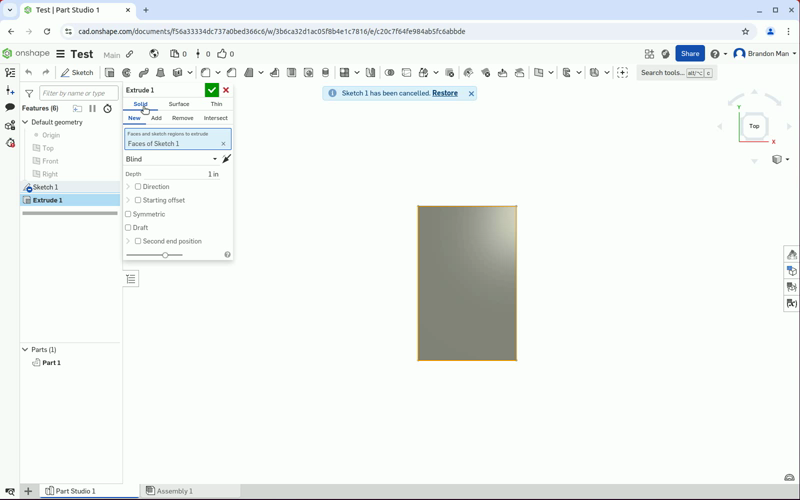
click(143, 106)
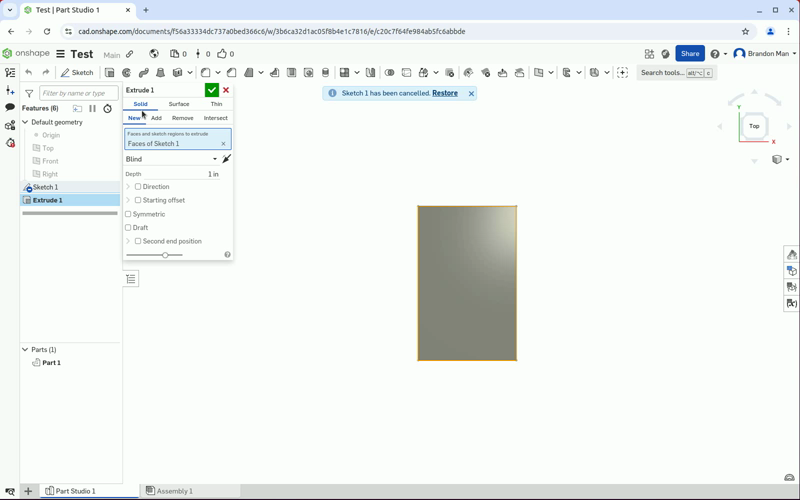
mouse_move(137, 120)
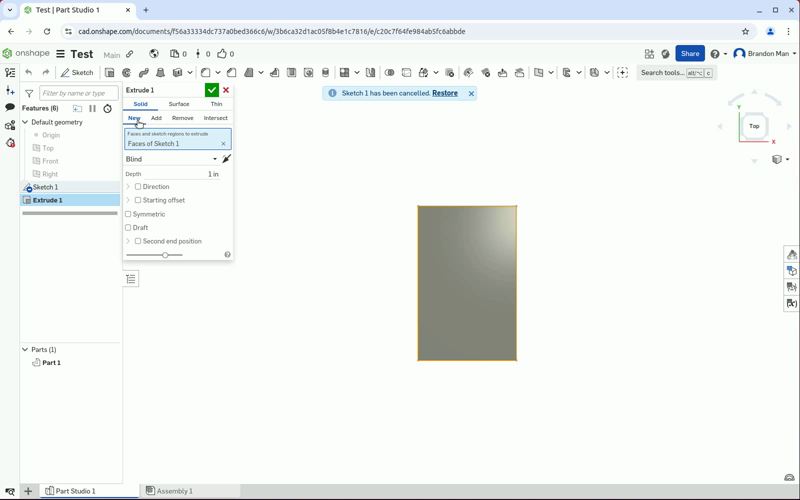
click(137, 120)
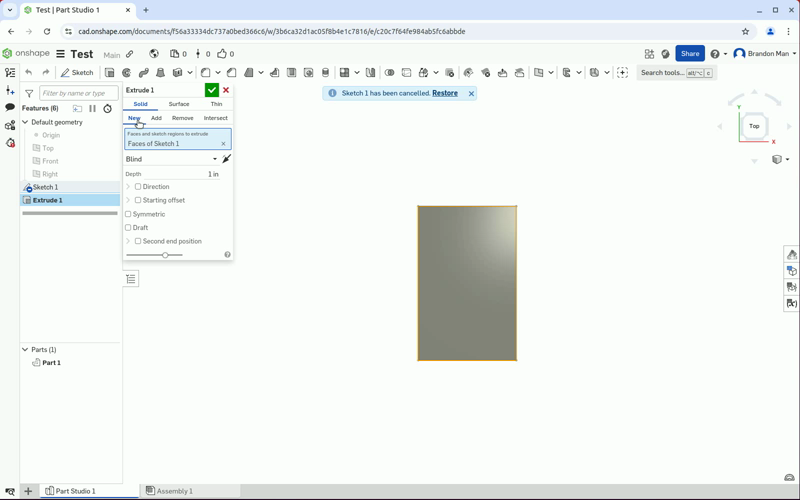
key(tab, 4)
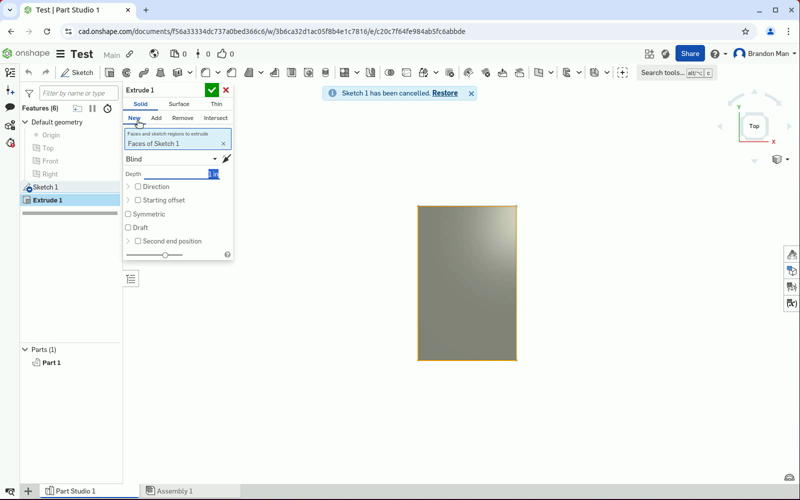
text(23.108)
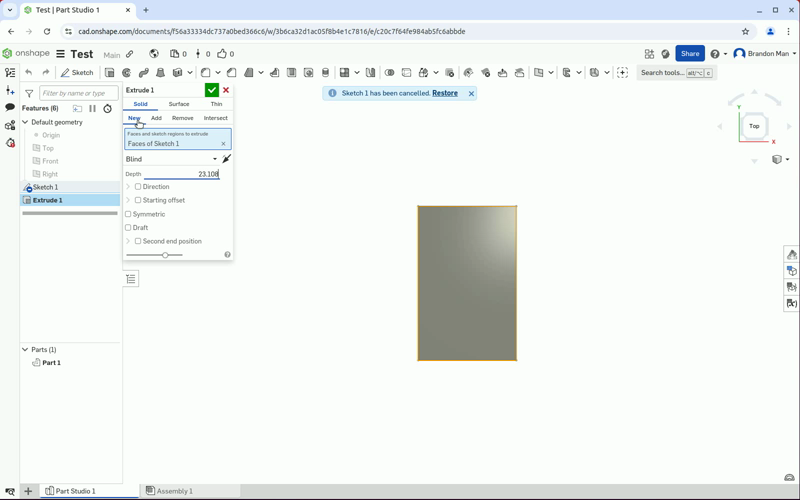
key(enter)
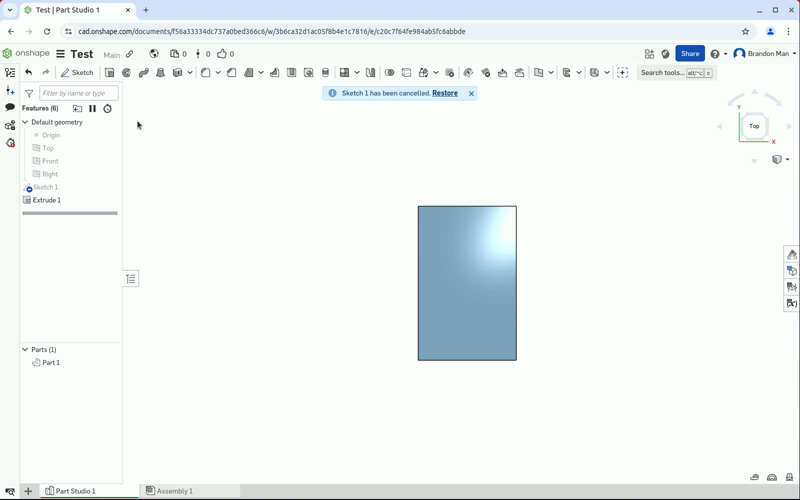
key(shift+h)
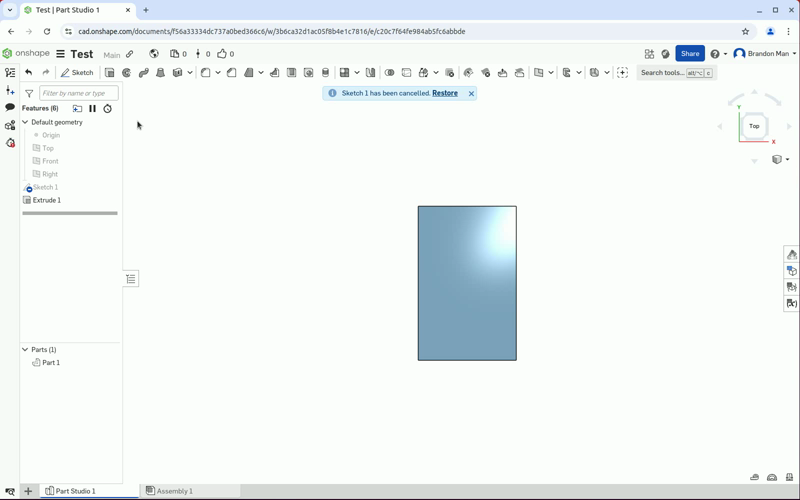
key(shift+h)
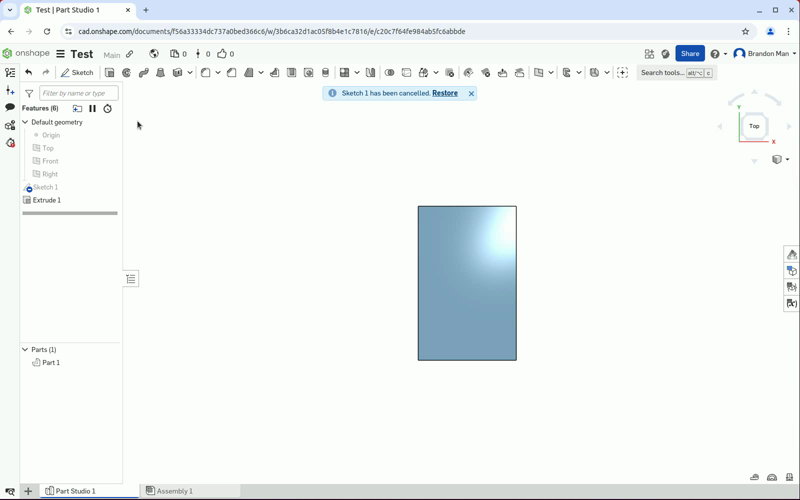
mouse_move(73, 189)
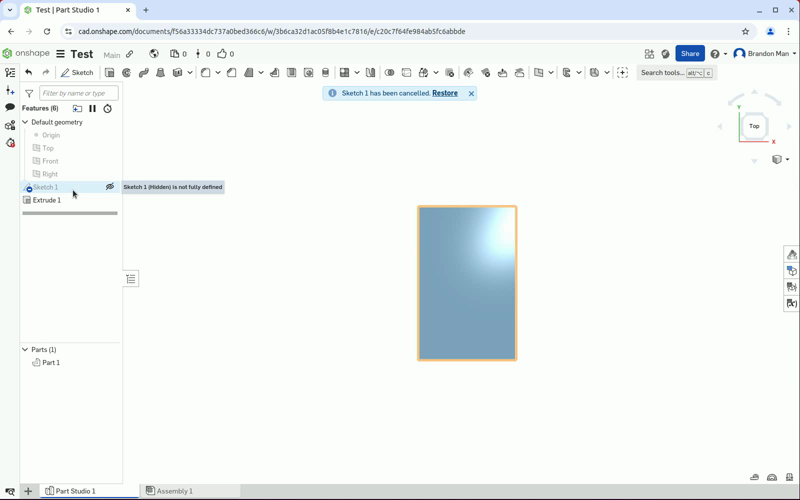
click(73, 189)
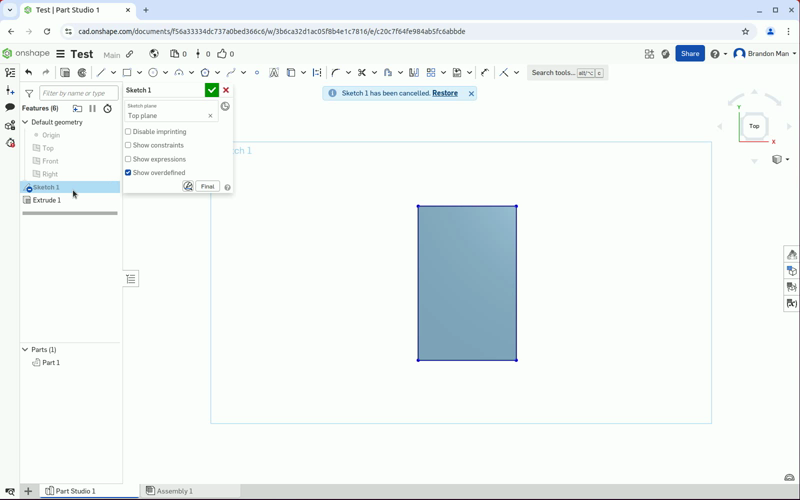
mouse_move(229, 92)
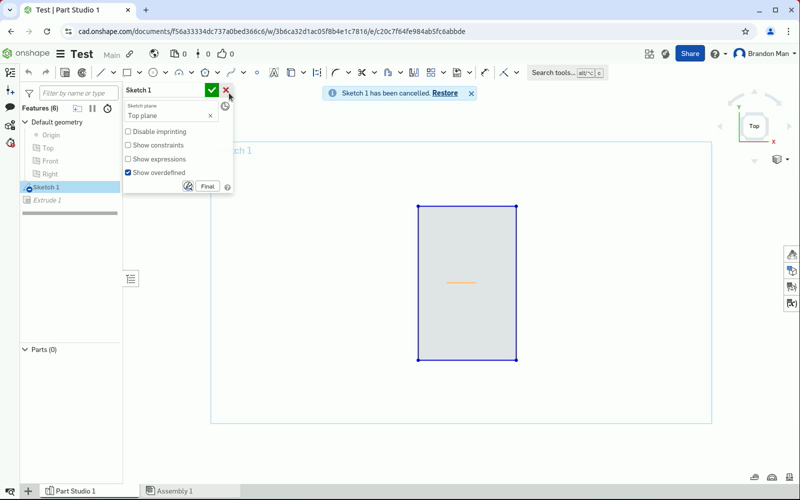
click(229, 92)
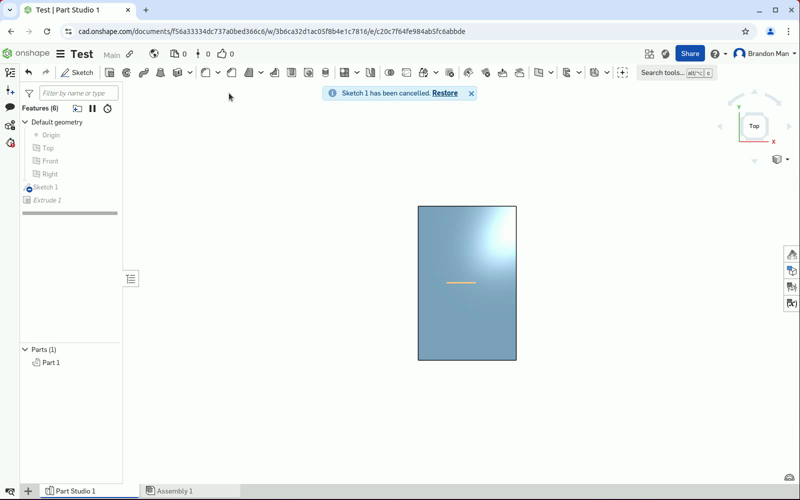
mouse_move(73, 352)
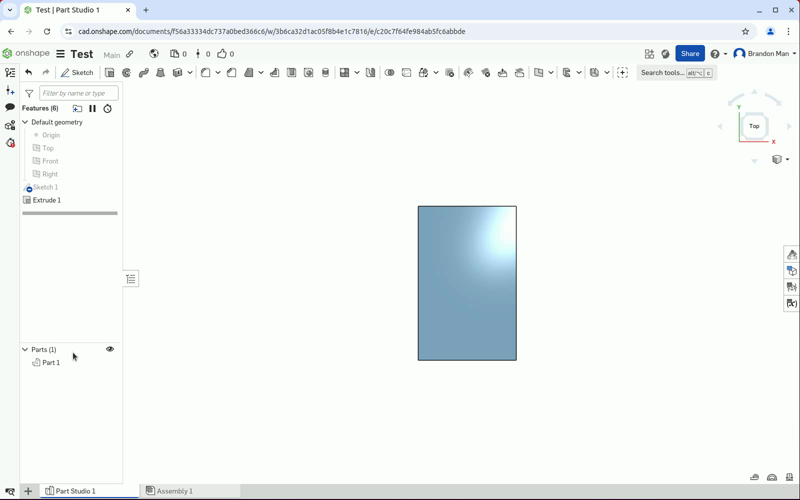
key(y)
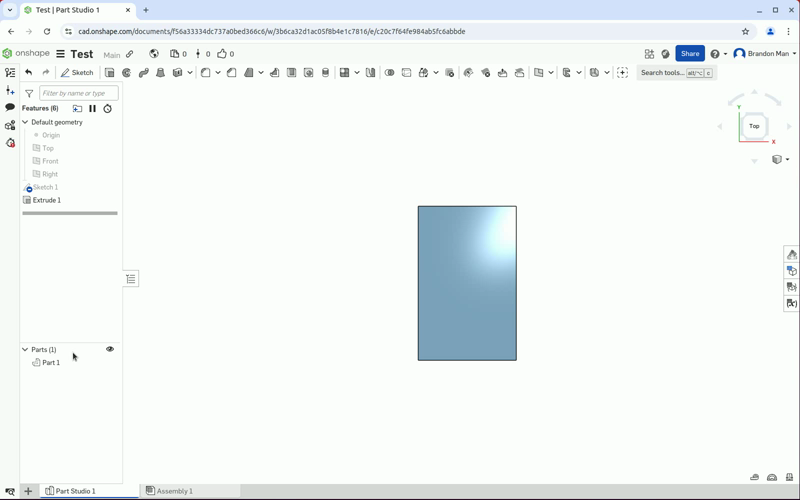
key(shift+p)
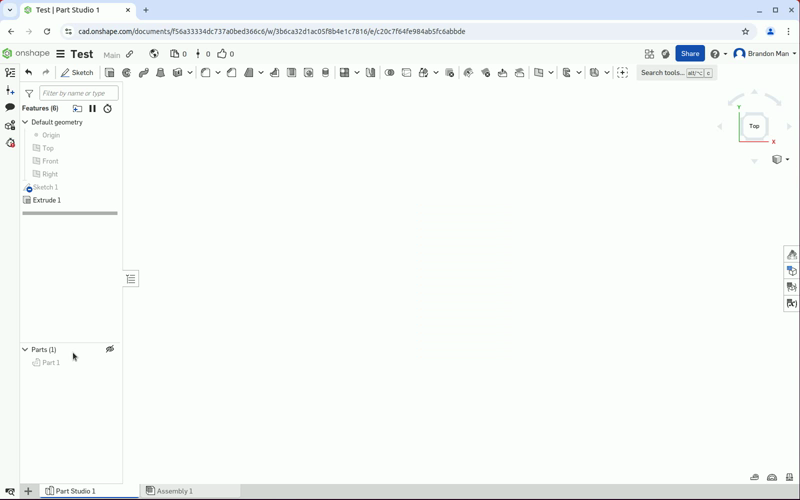
key(space)
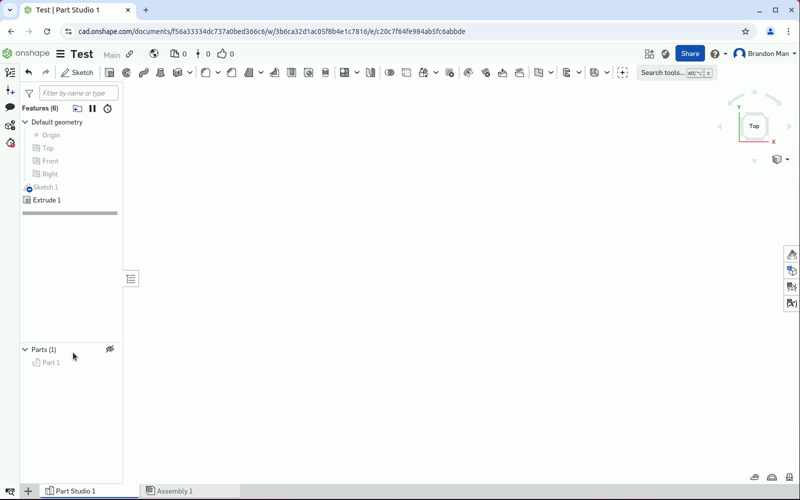
key_down(shift)
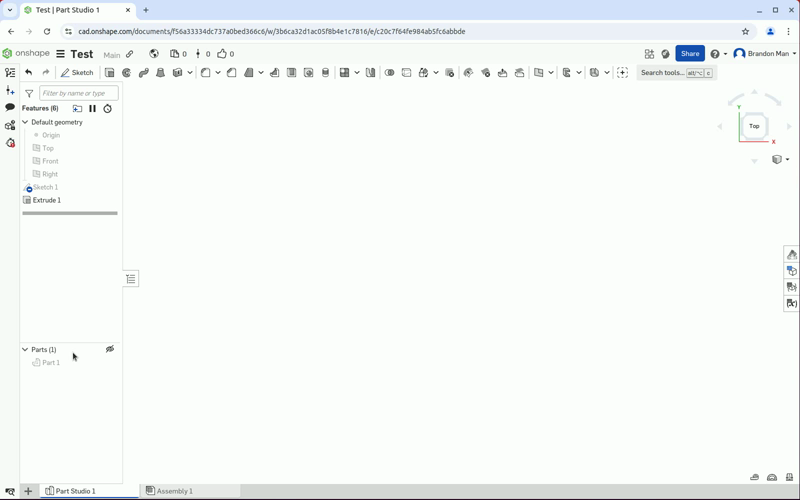
key(up)
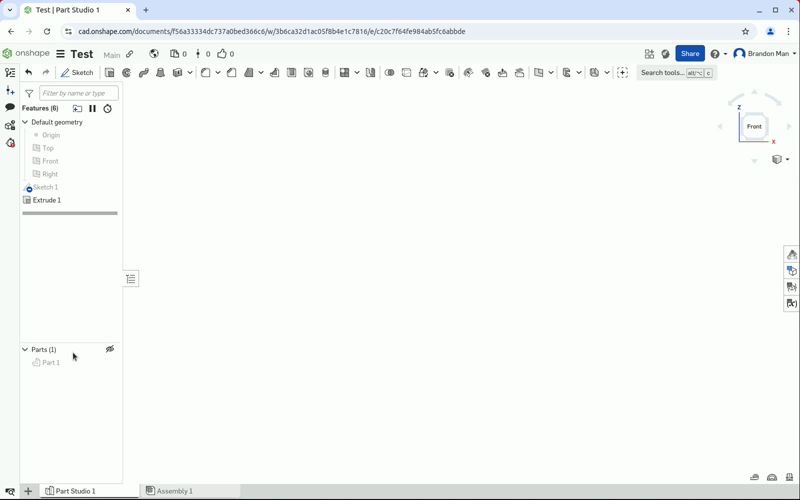
key_up(shift)
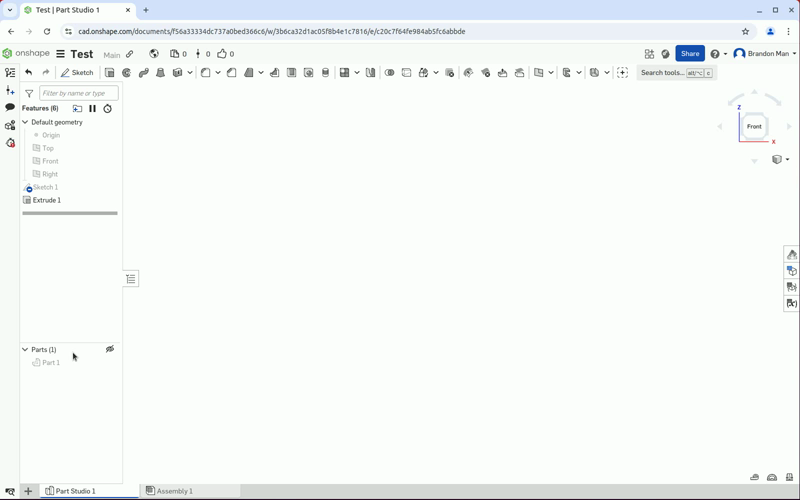
key(space)
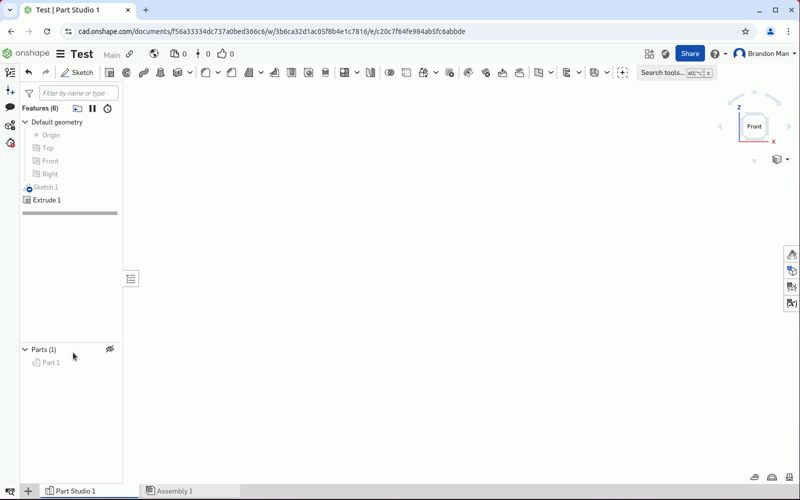
key_down(shift)
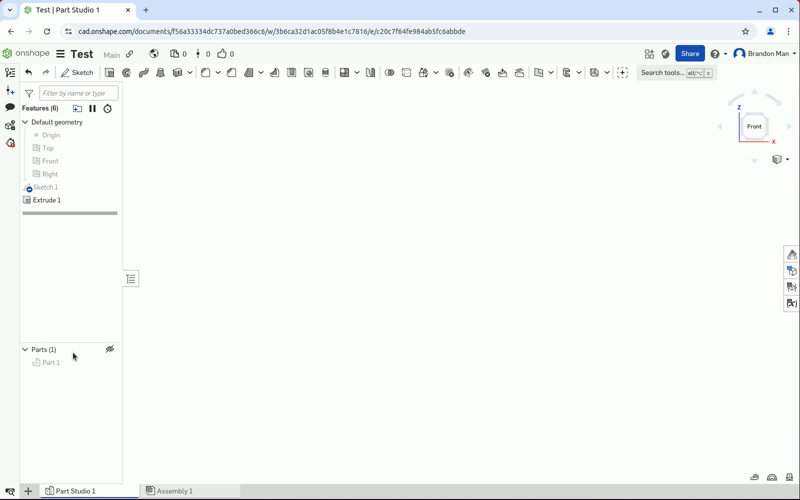
key(left)
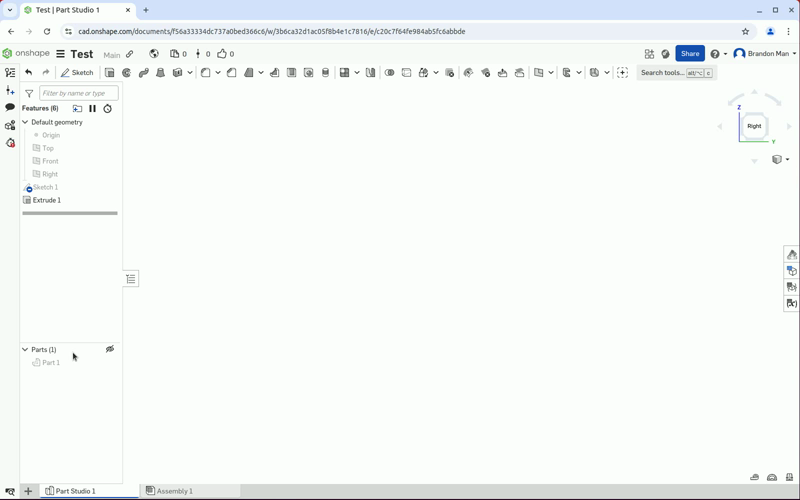
key_up(shift)
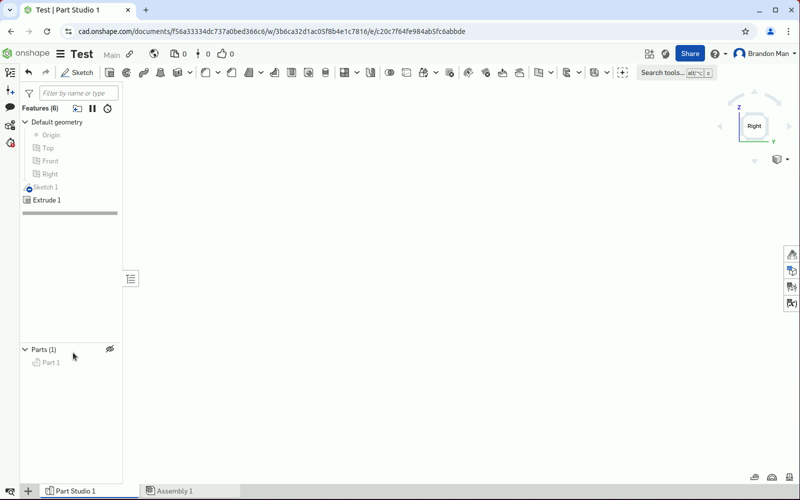
mouse_move(73, 352)
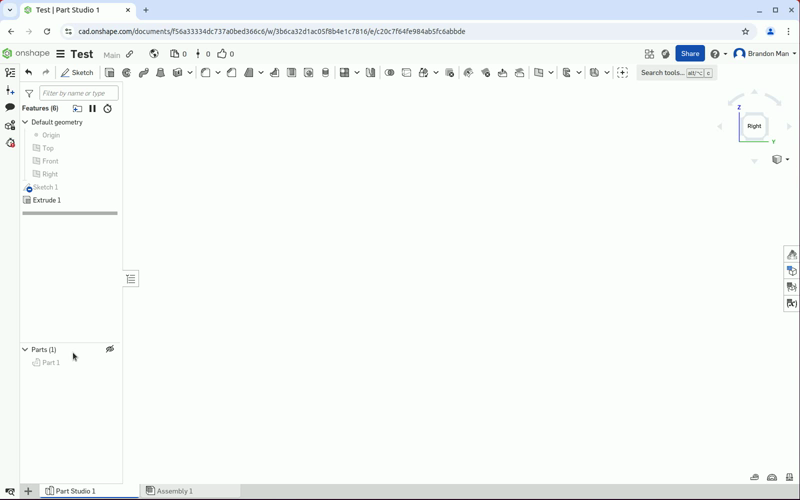
key(shift+y)
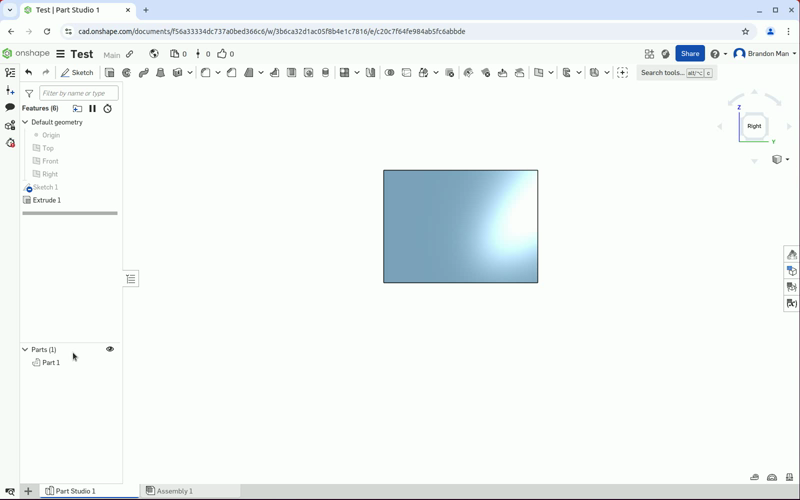
mouse_move(541, 75)
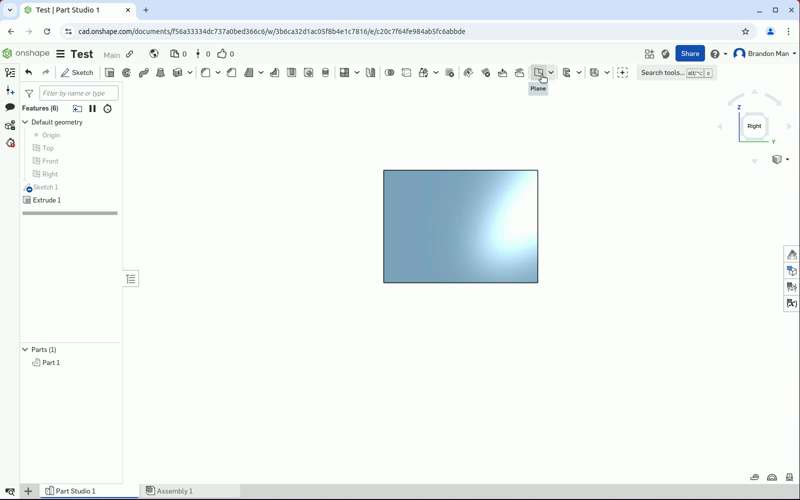
click(541, 75)
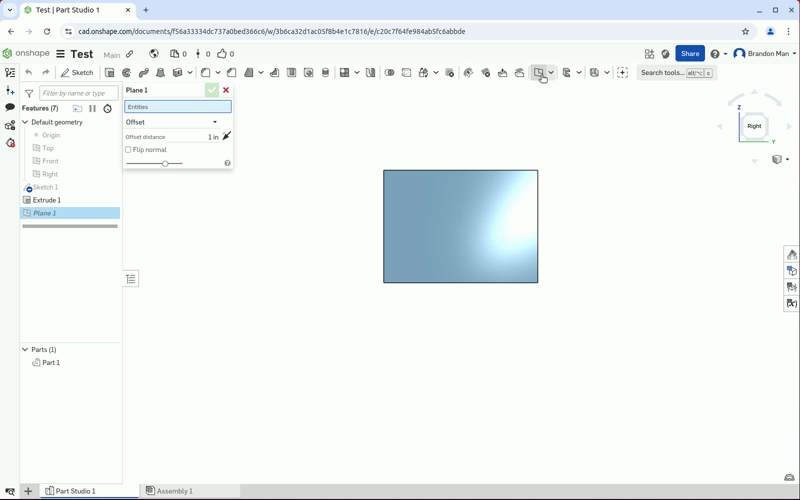
mouse_move(73, 176)
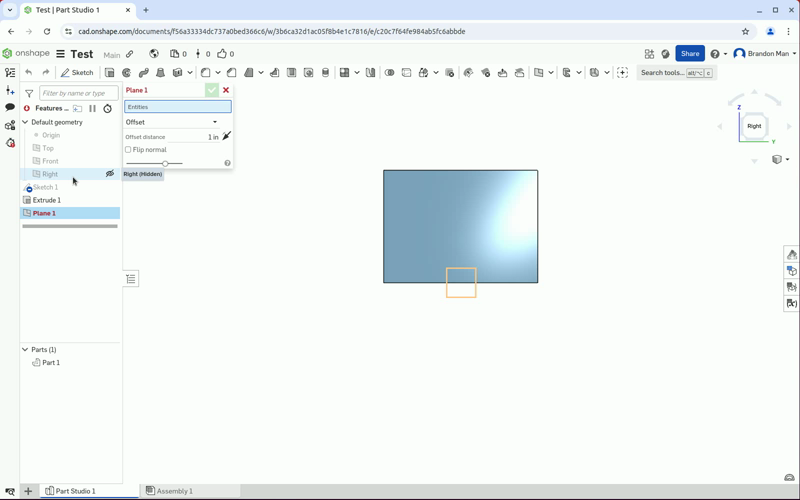
click(73, 176)
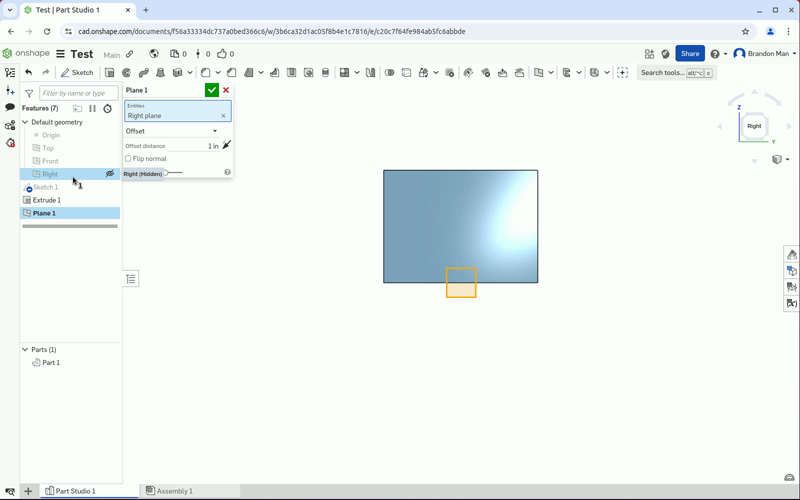
key(tab, 2)
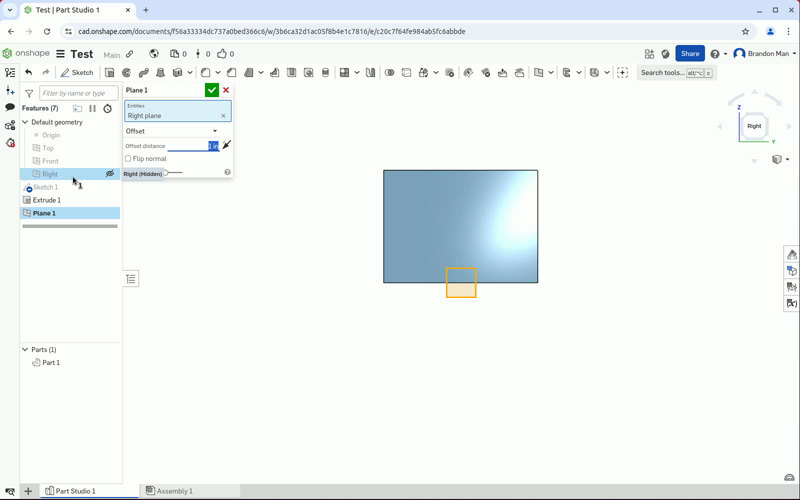
text(11.554)
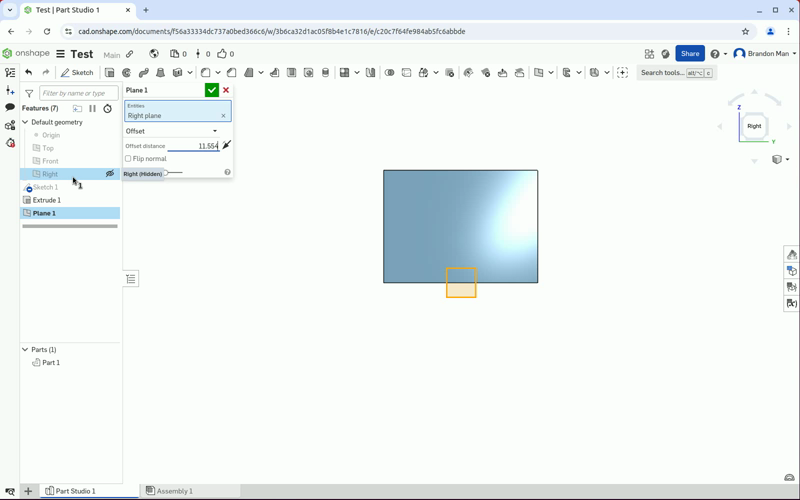
key(enter, 2)
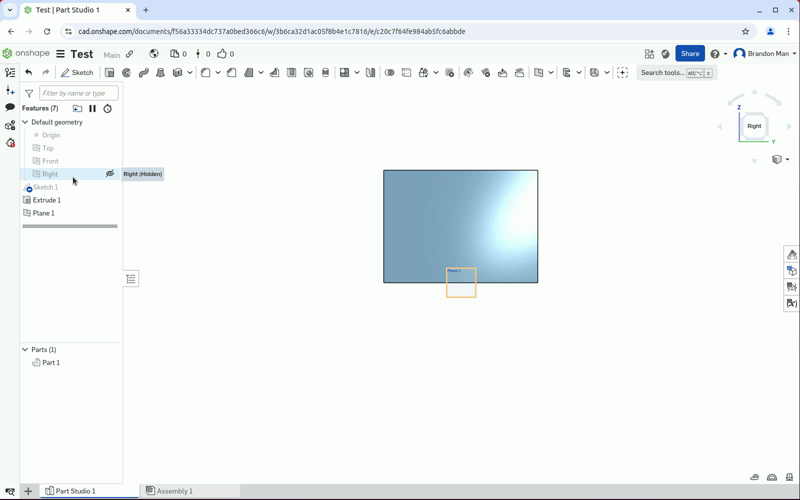
key(shift+s)
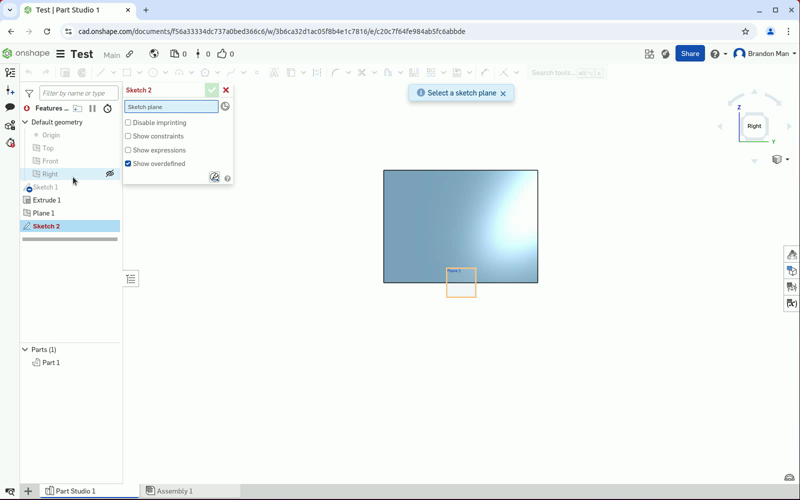
mouse_move(73, 215)
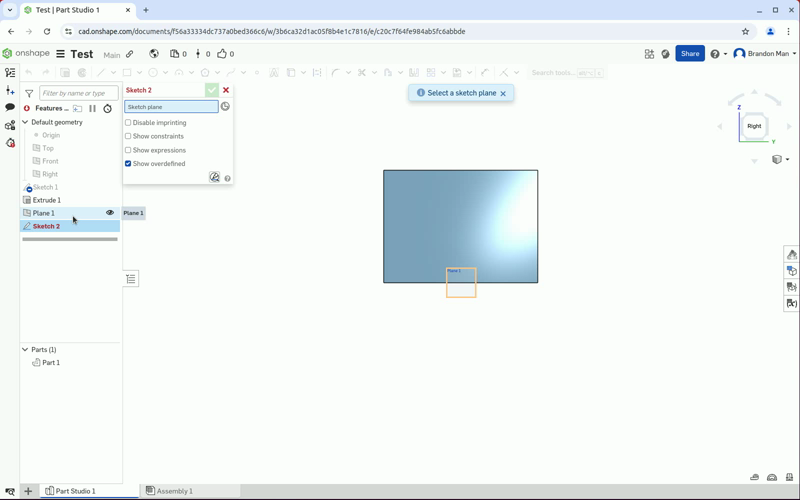
click(73, 215)
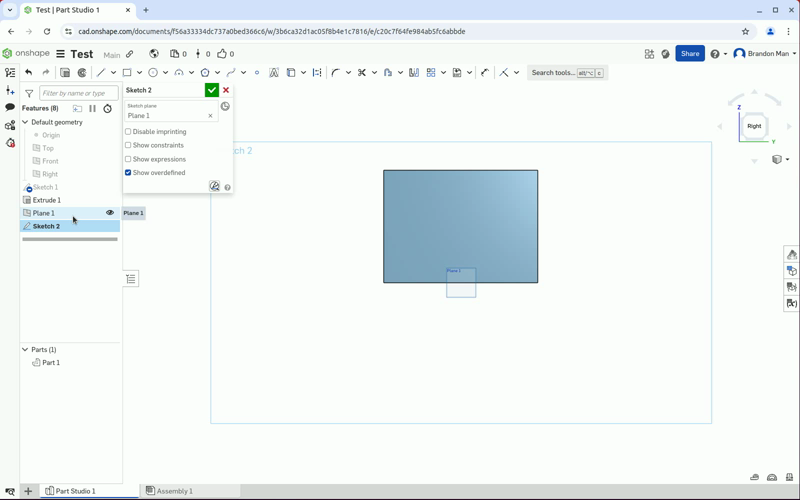
mouse_move(73, 352)
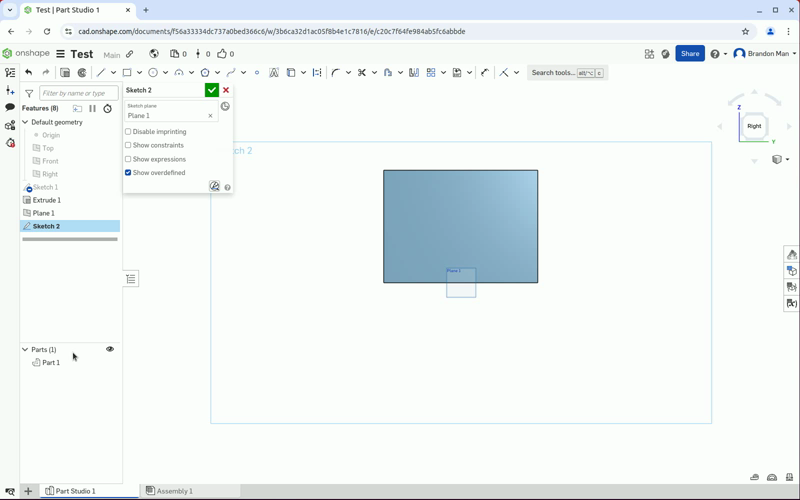
key(y)
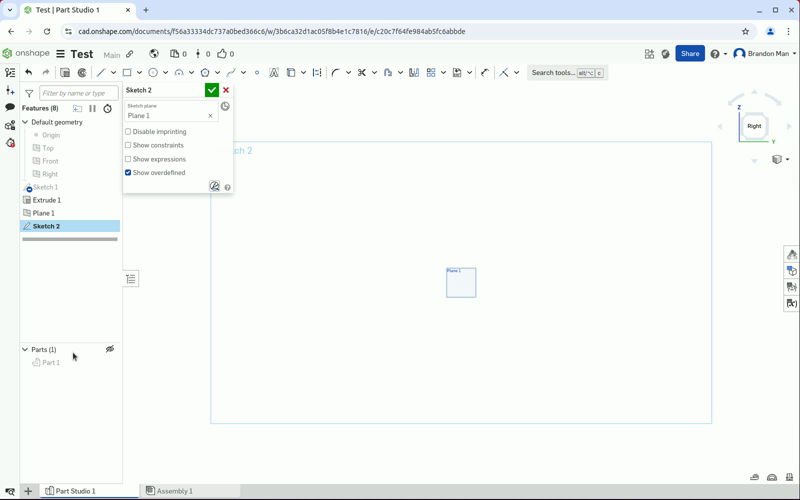
key(l)
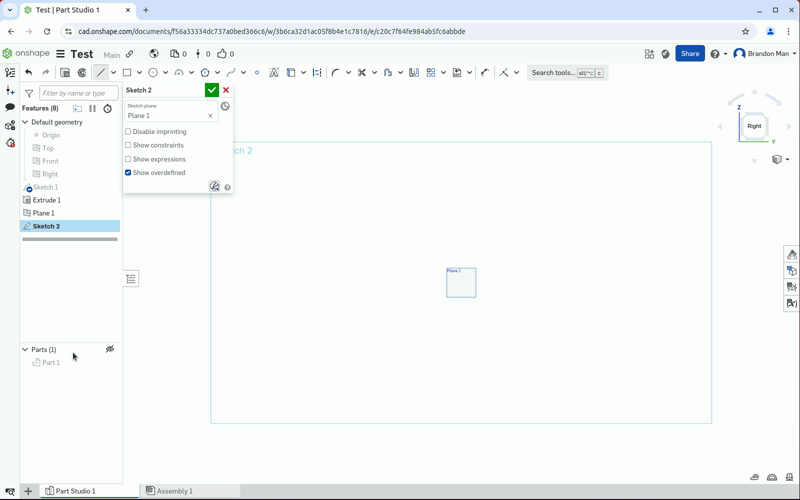
key_down(shift)
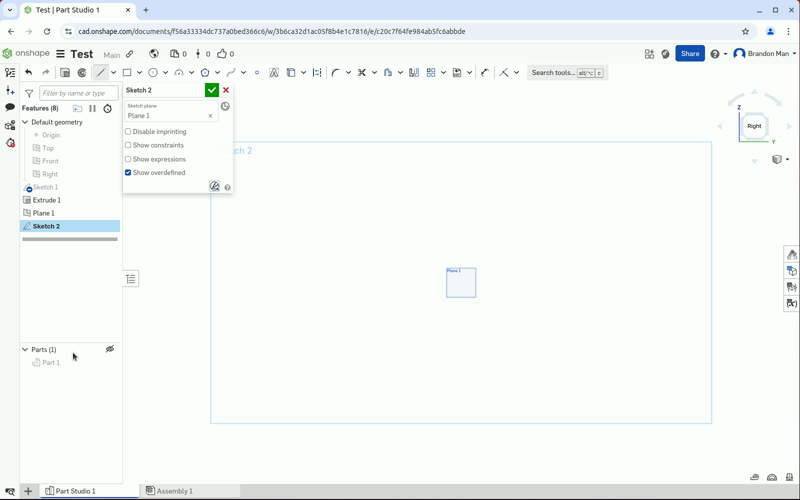
mouse_move(418, 282)
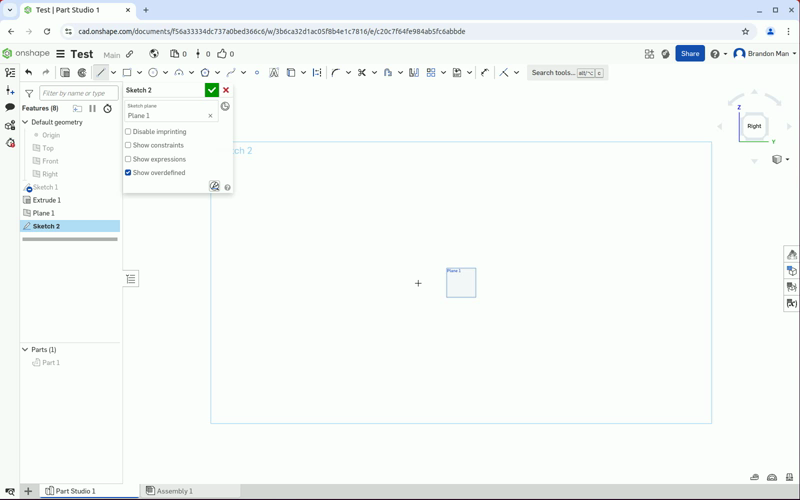
click(418, 282)
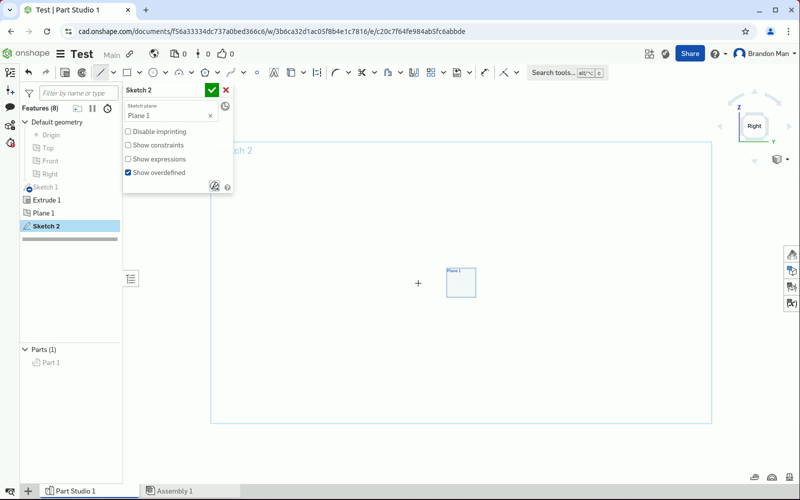
key_up(shift)
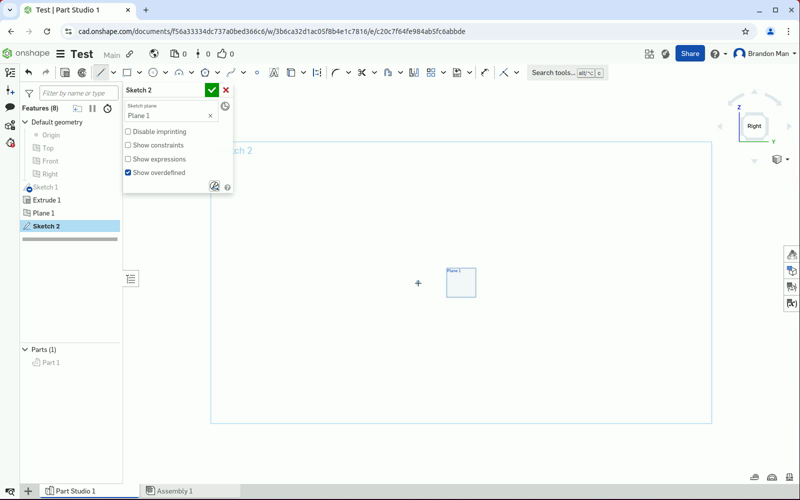
key_down(shift)
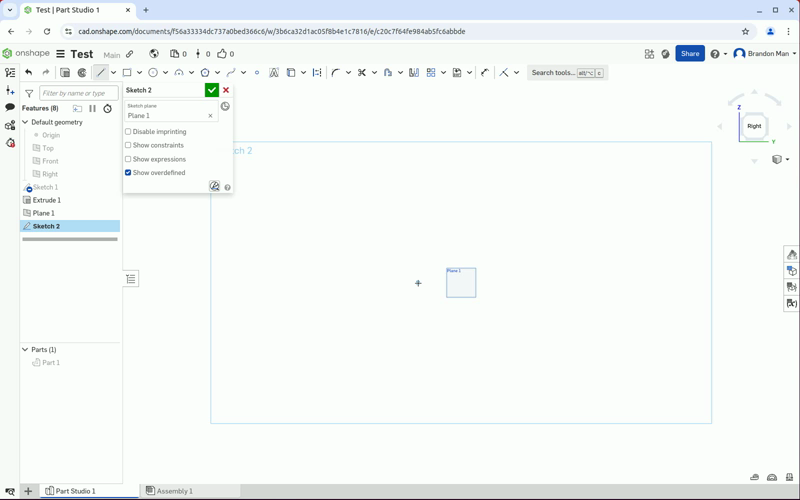
mouse_move(502, 282)
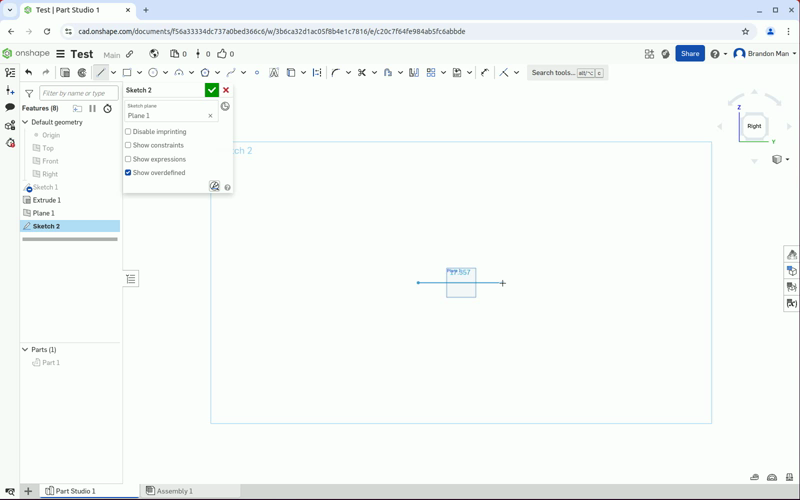
click(502, 282)
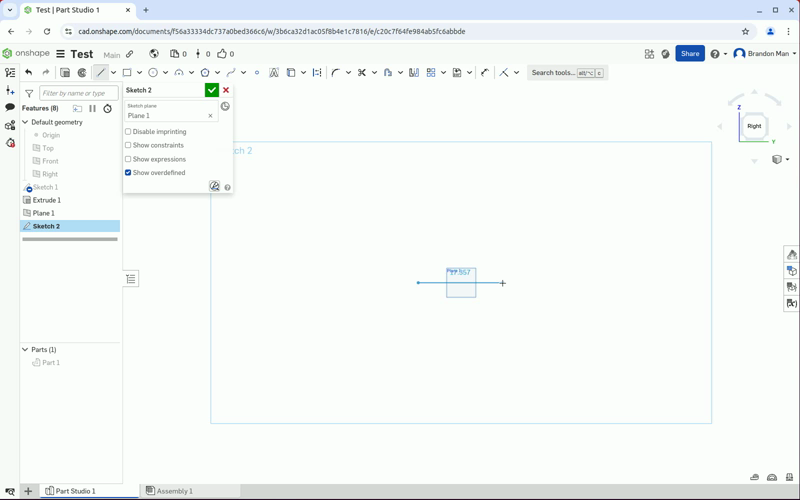
key_up(shift)
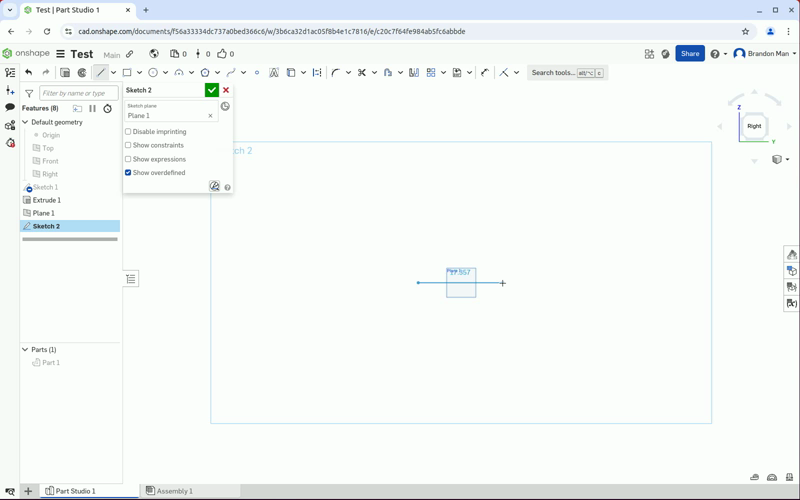
key_down(shift)
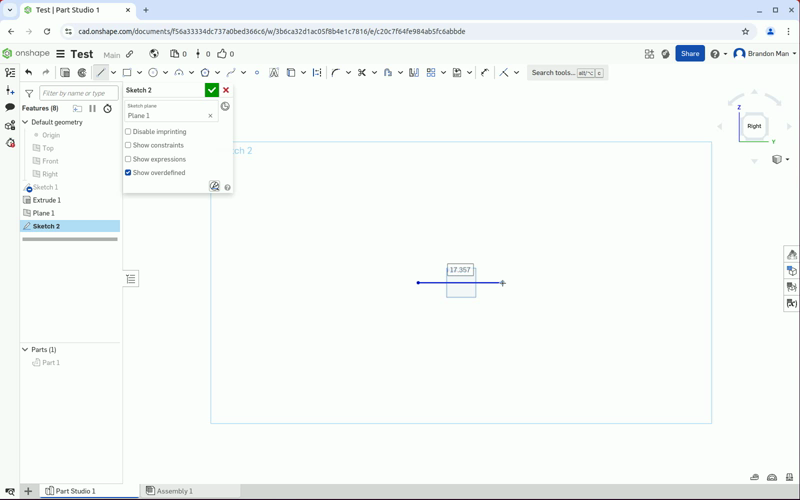
mouse_move(502, 170)
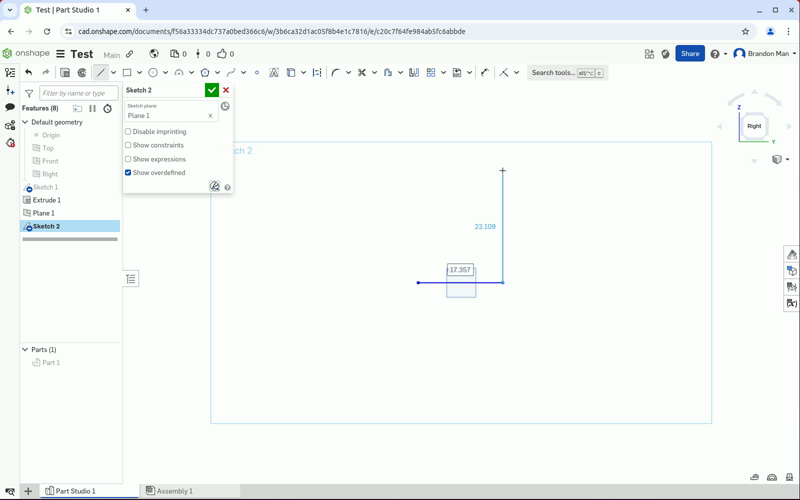
click(502, 170)
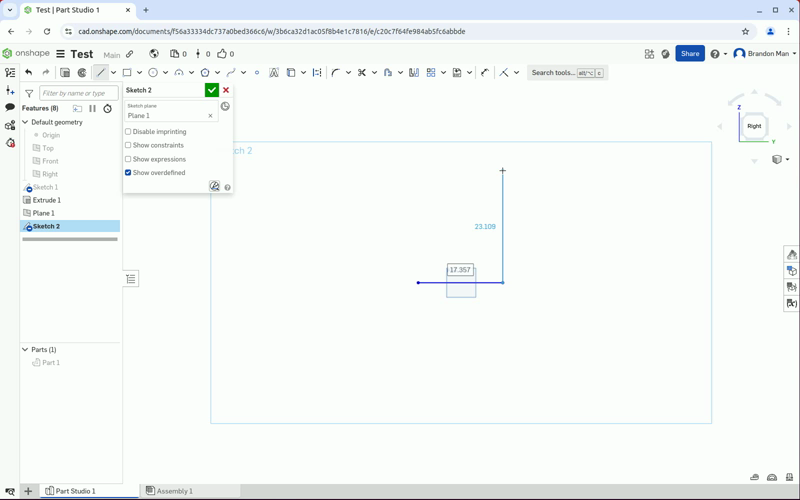
key_up(shift)
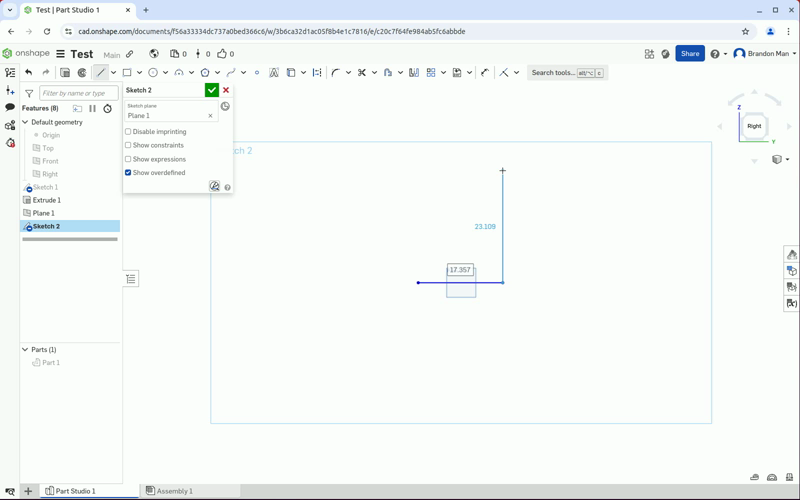
key_down(shift)
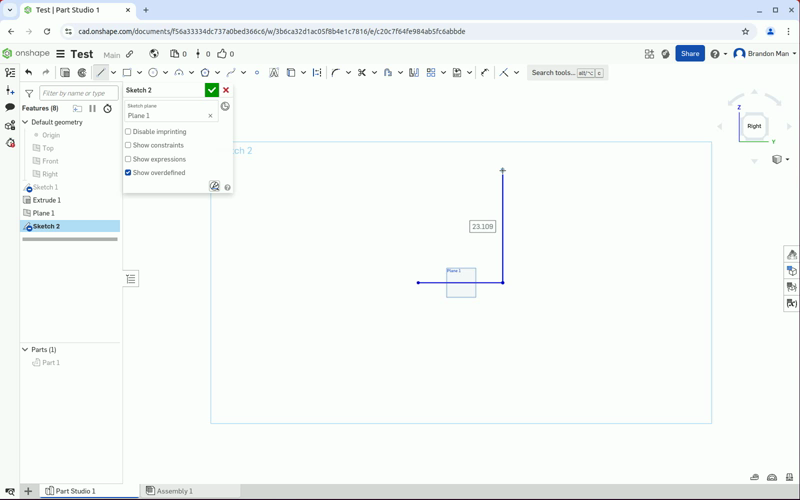
mouse_move(418, 170)
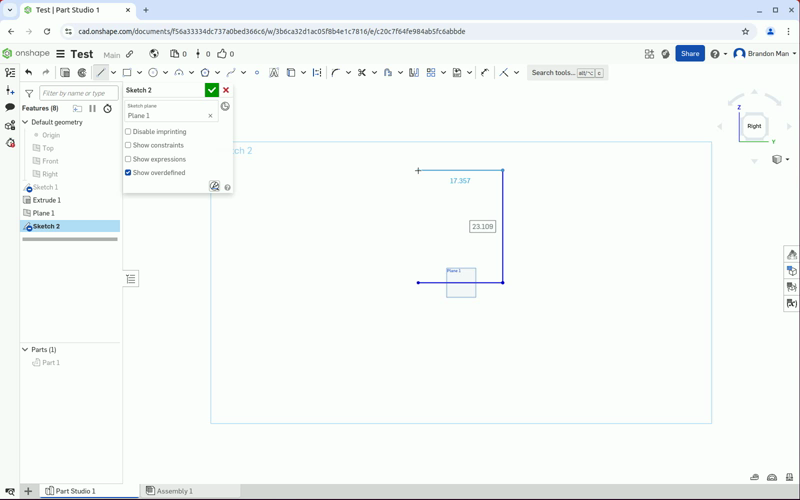
click(418, 170)
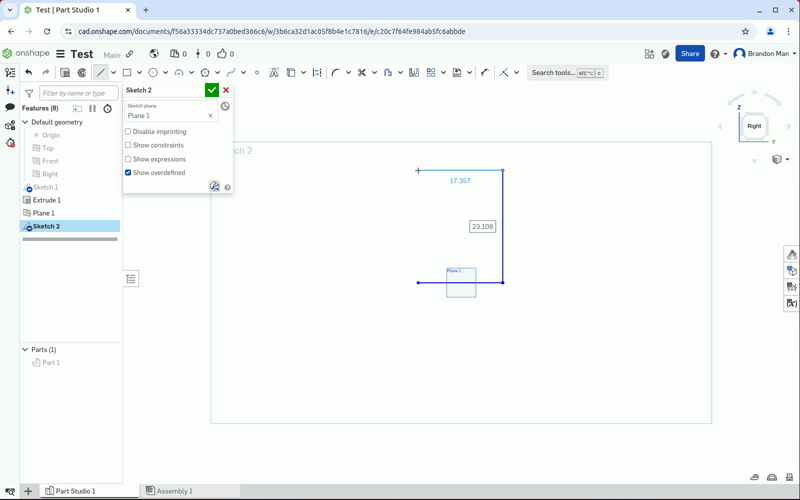
key_up(shift)
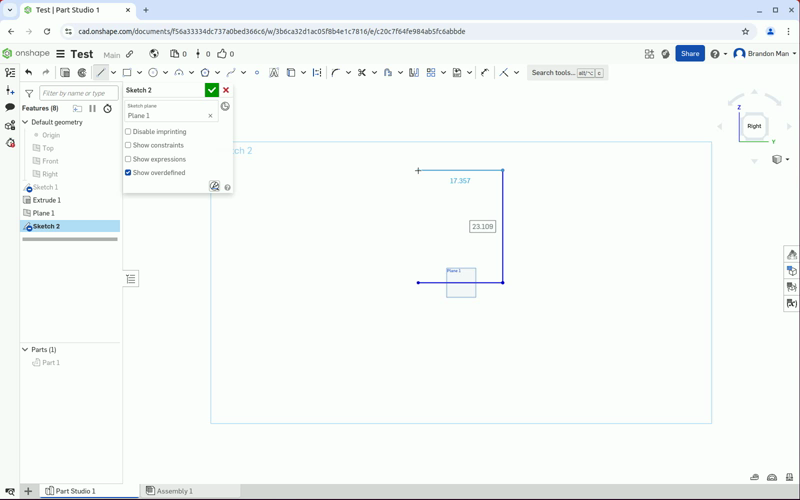
key_down(shift)
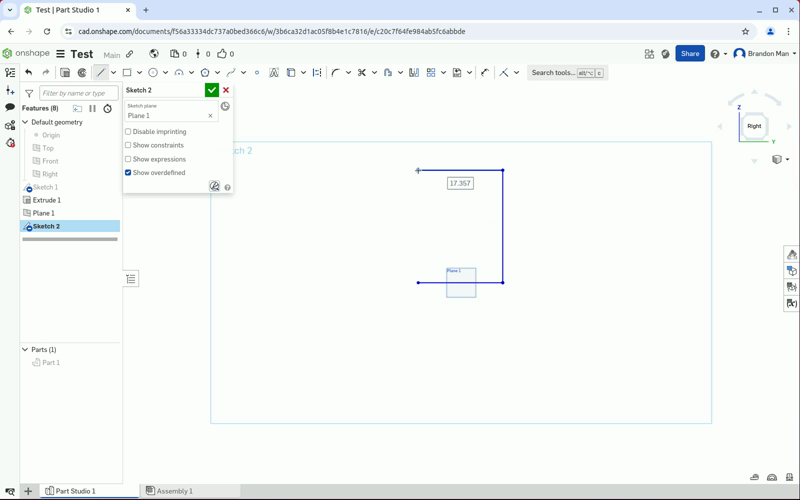
mouse_move(418, 282)
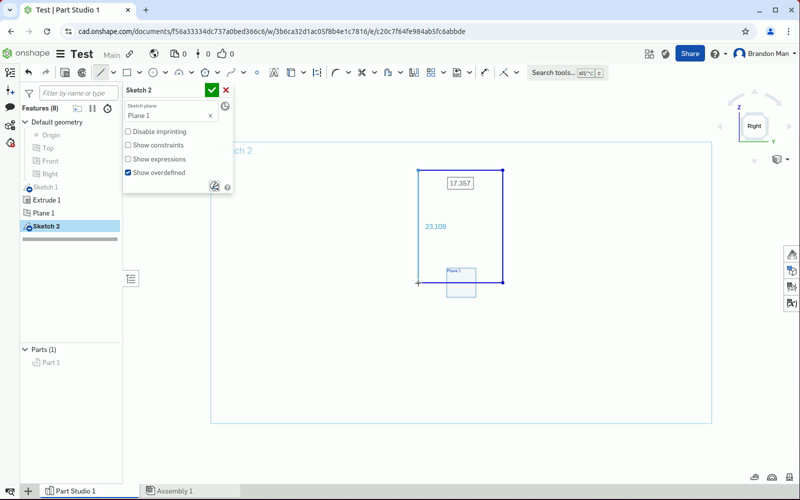
key_up(shift)
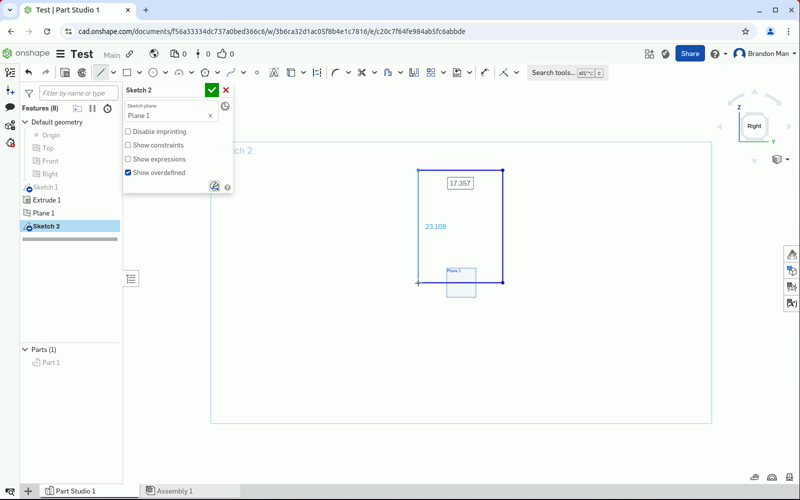
click(418, 282)
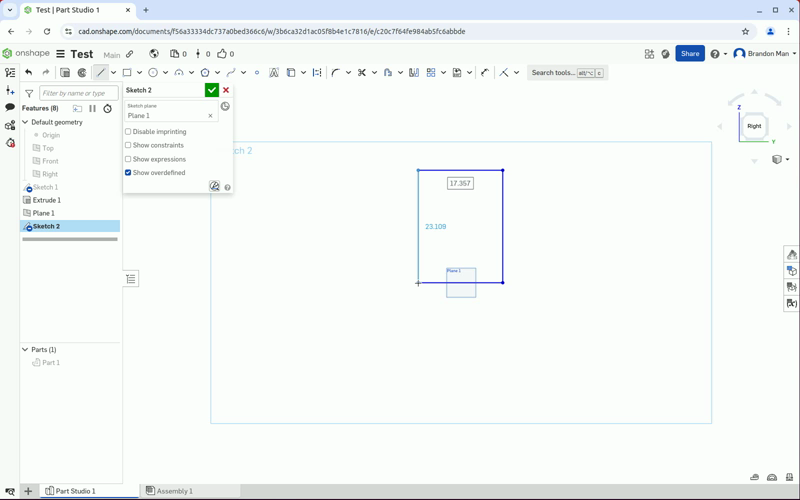
key(esc)
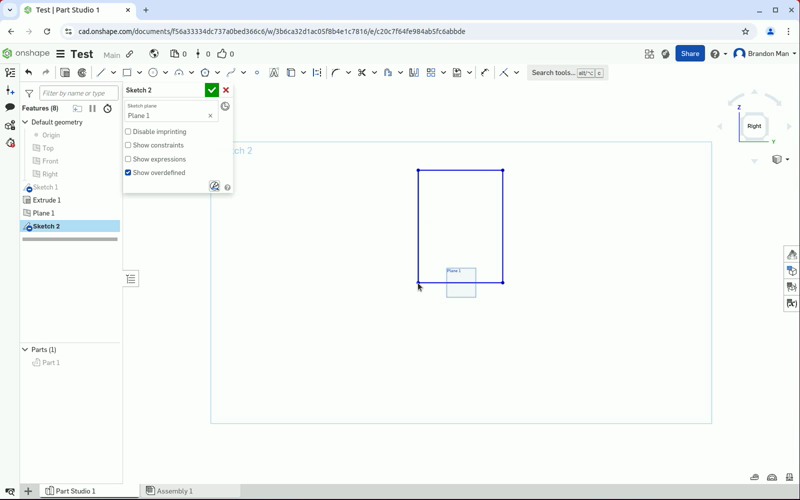
mouse_move(458, 206)
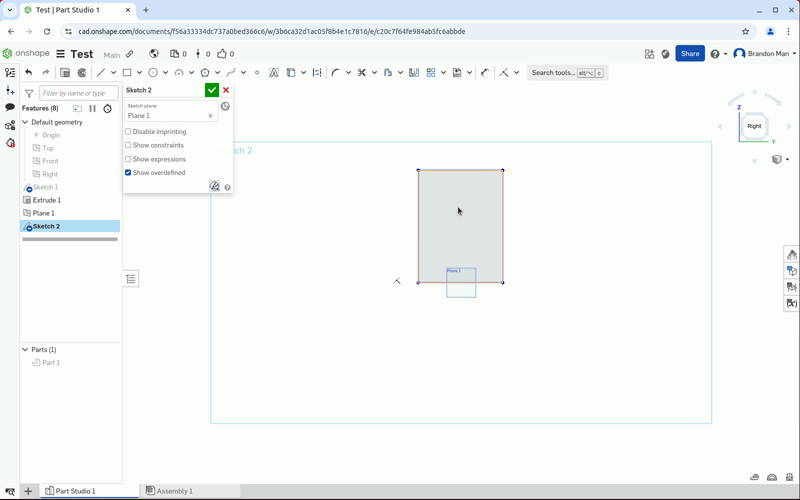
click(458, 206)
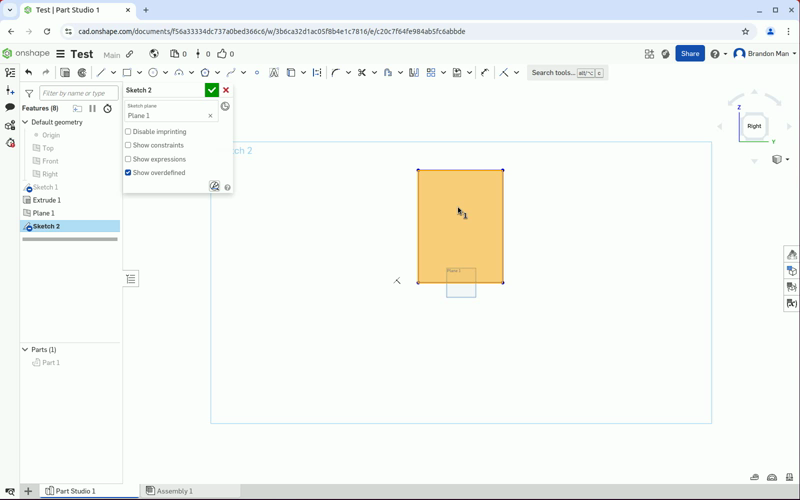
mouse_move(73, 352)
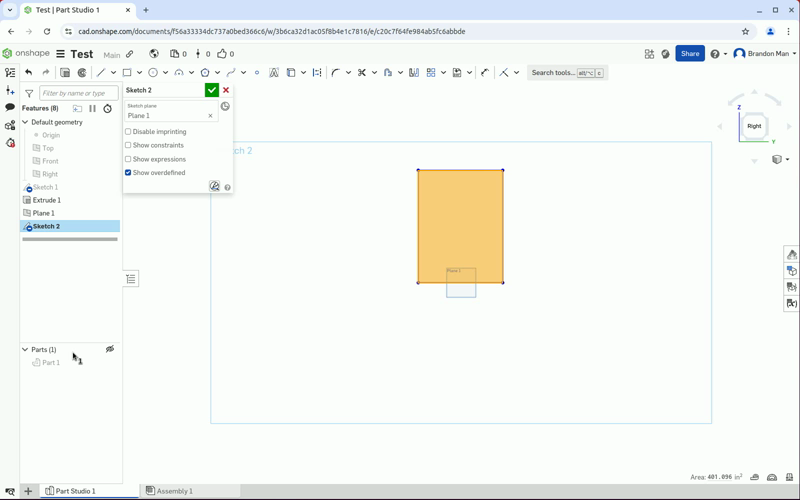
key(shift+y)
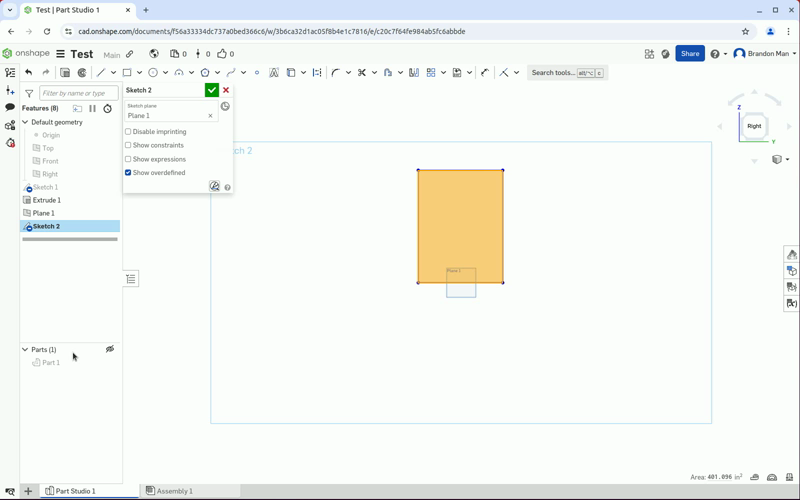
key(shift+e)
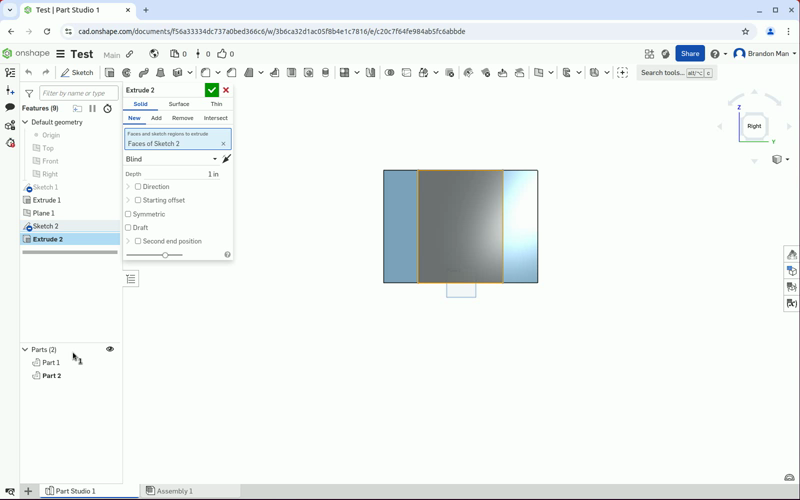
mouse_move(143, 106)
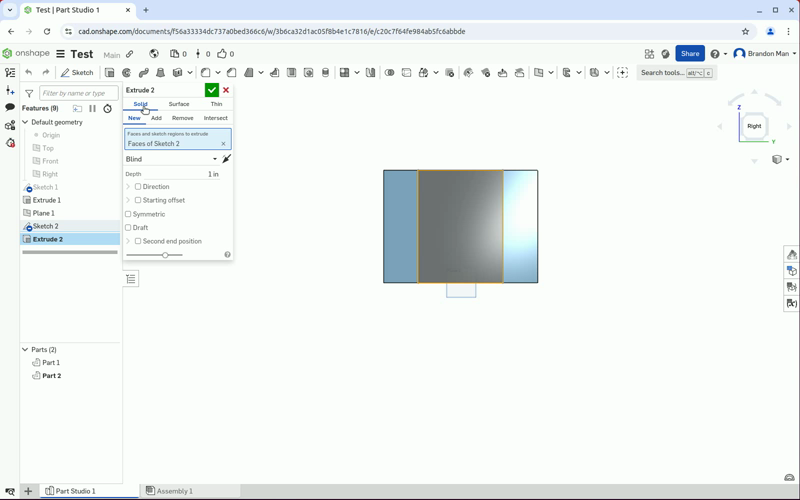
click(143, 106)
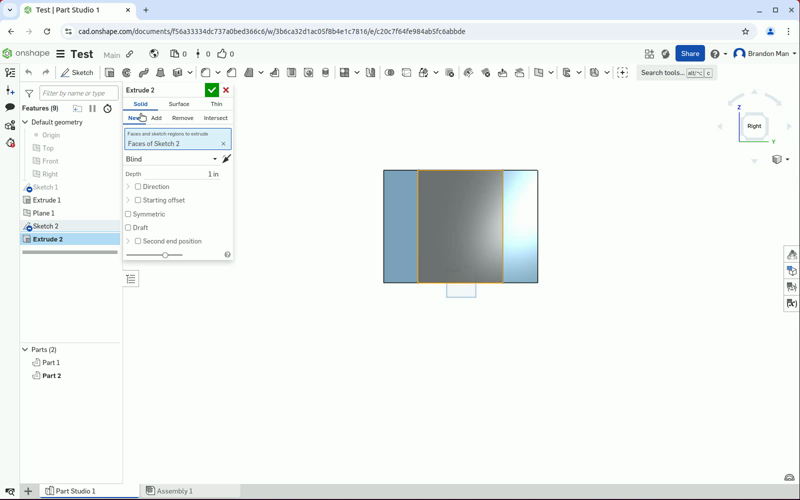
mouse_move(137, 120)
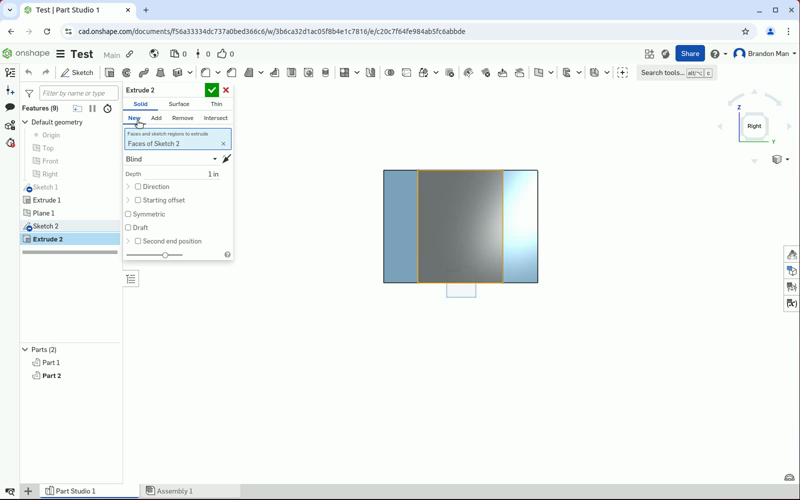
click(137, 120)
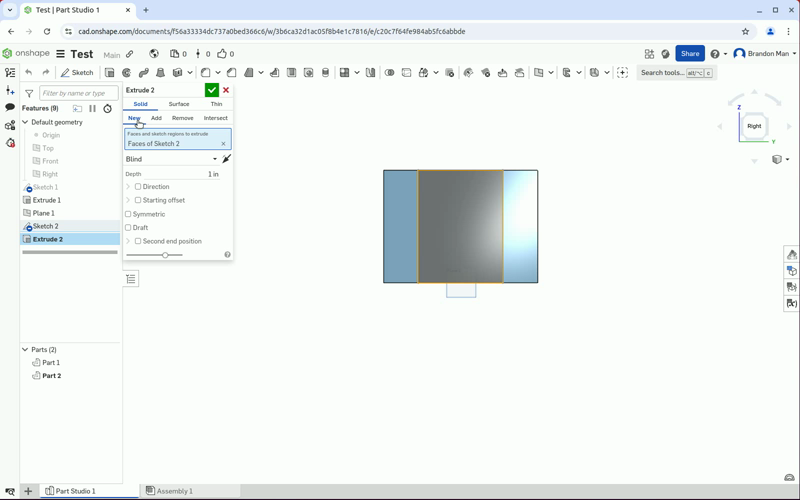
key(tab, 4)
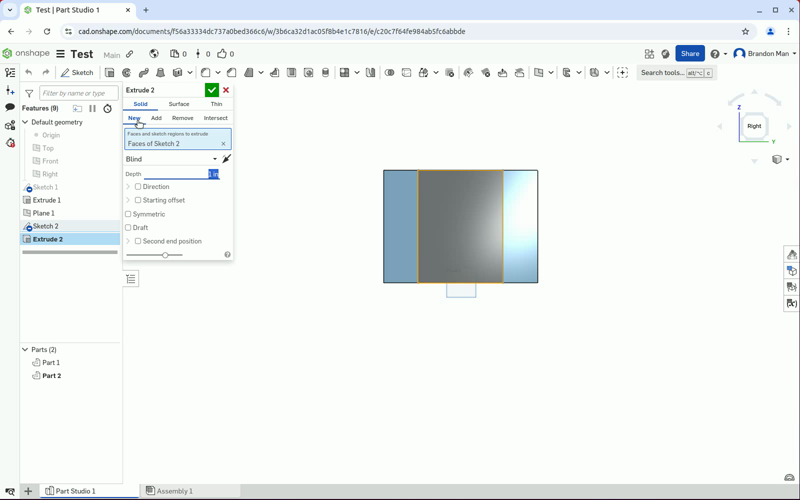
text(2.889)
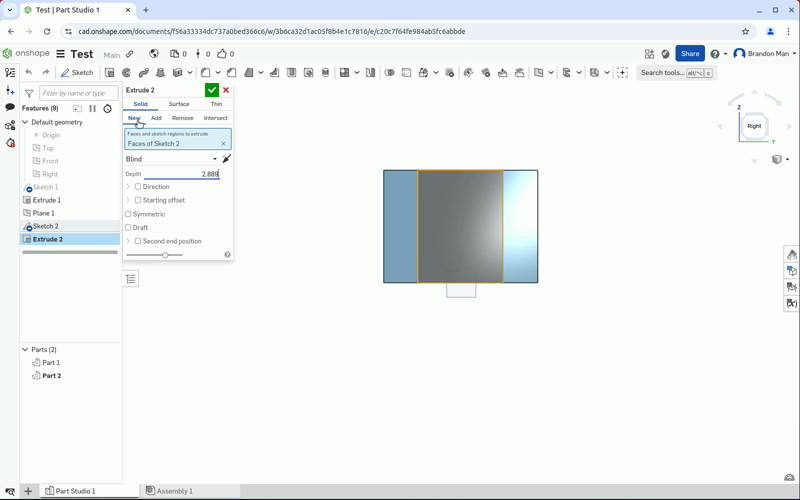
key(enter)
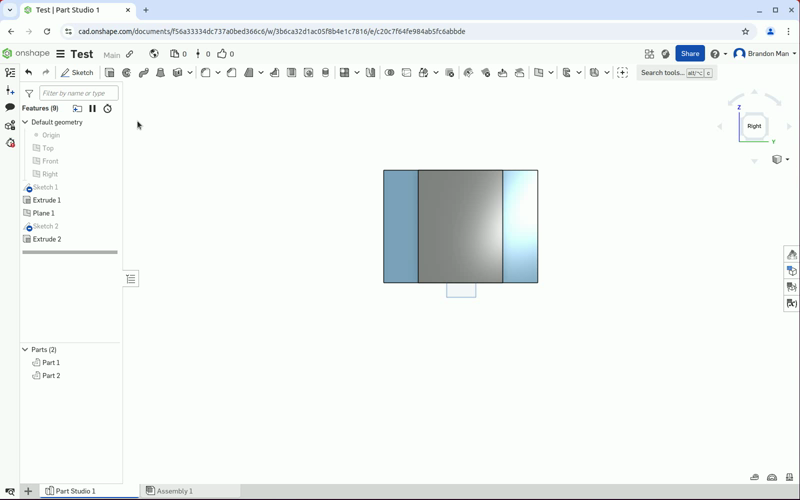
key(shift+h)
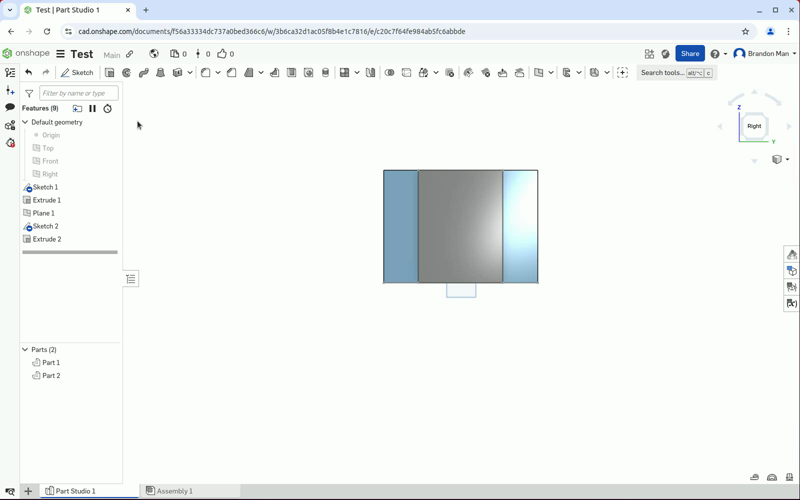
key(shift+h)
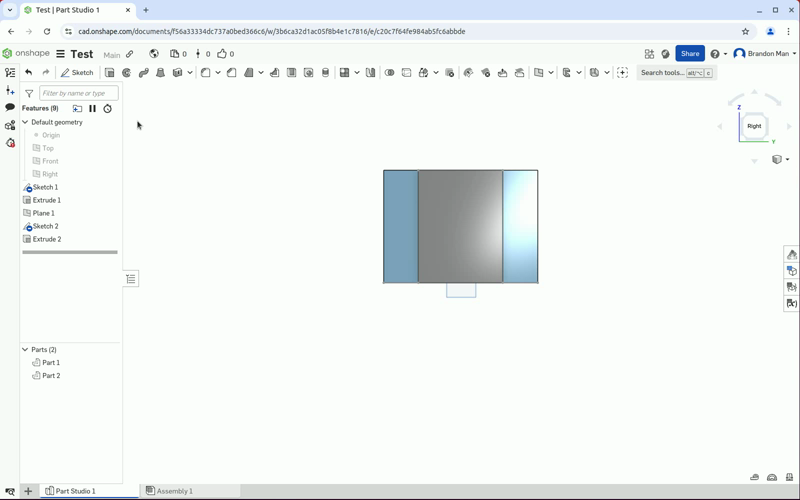
key(shift+7)
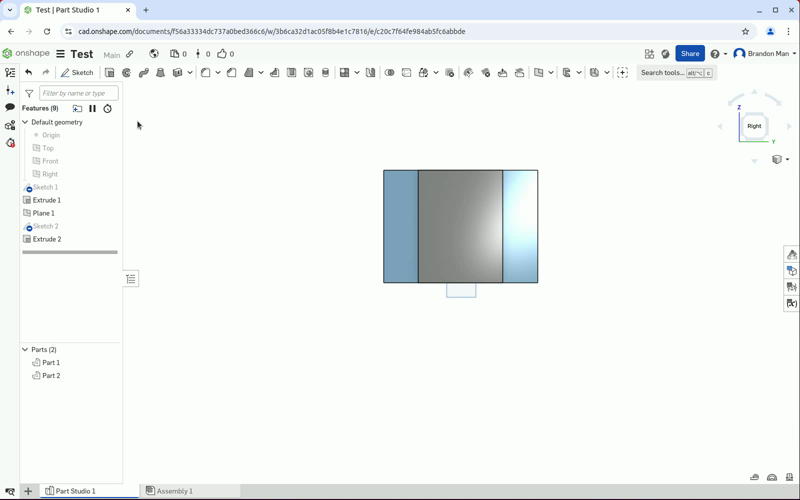
key(right, 2)
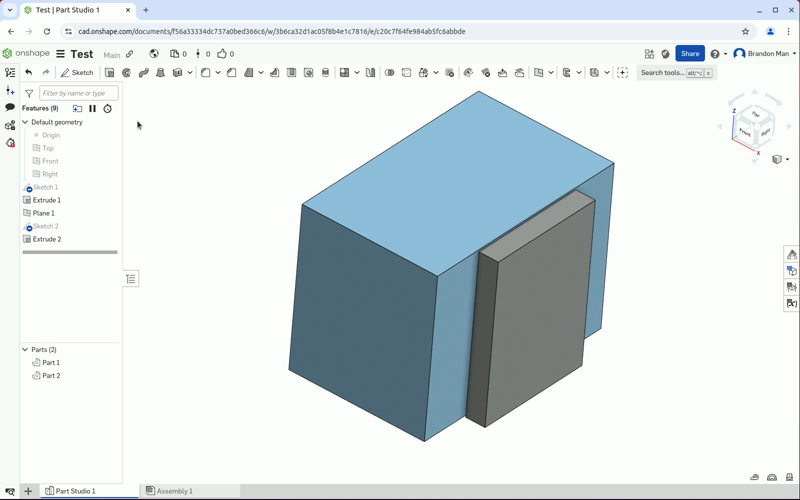
key(down, 2)
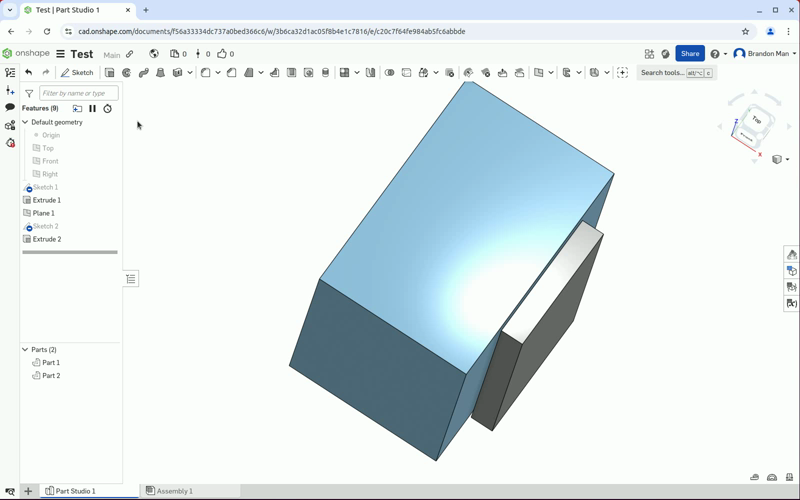
key(up, 2)
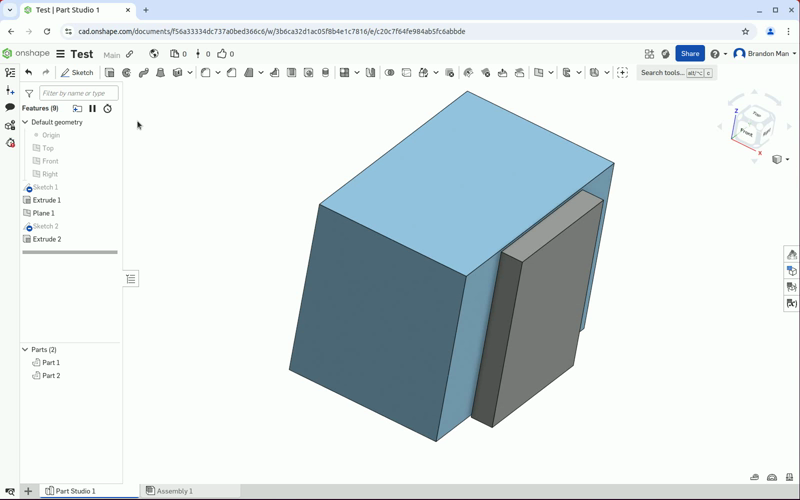
key(left, 2)
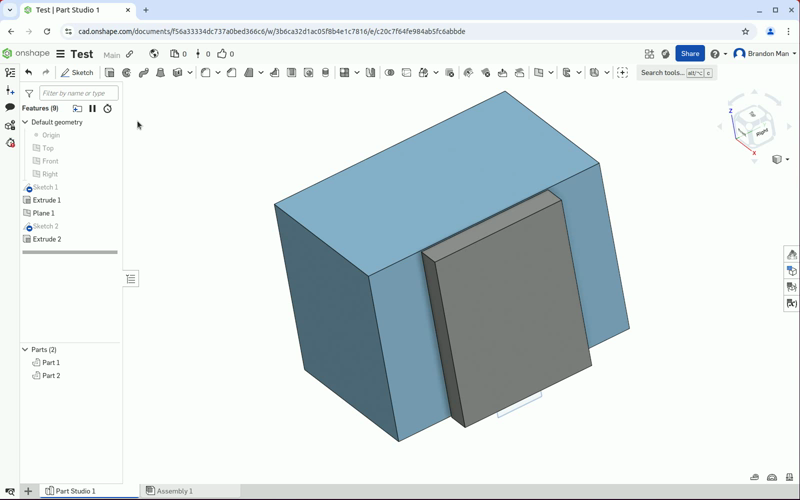
mouse_move(73, 189)
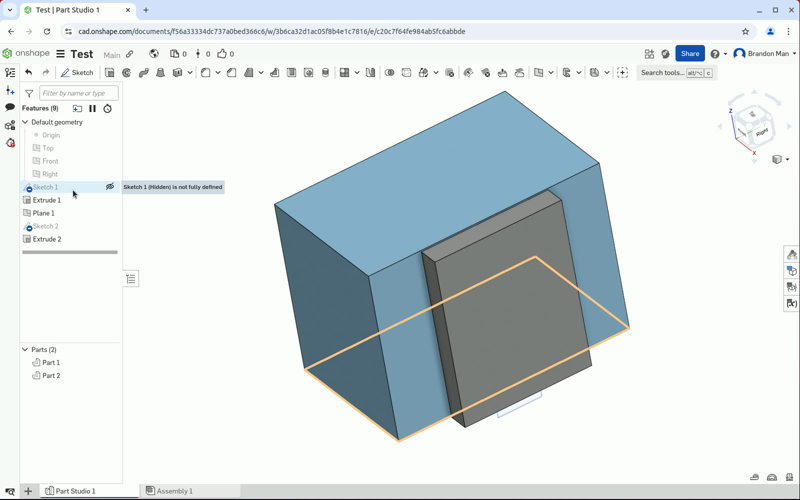
click(73, 189)